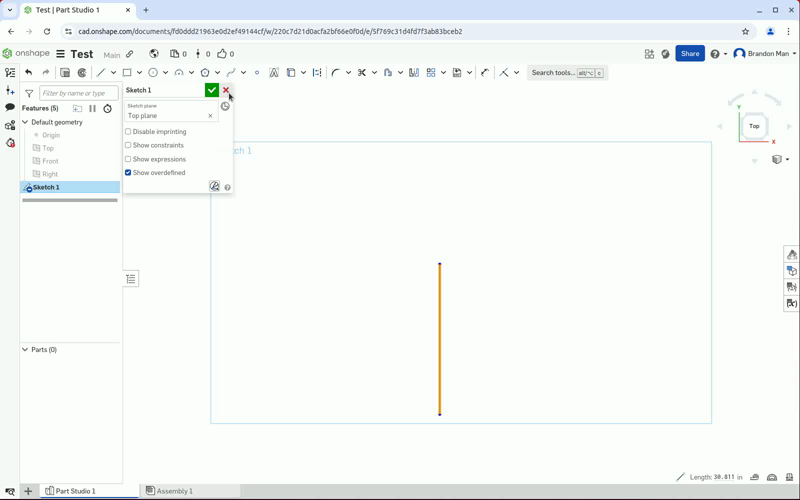
key(shift+h)
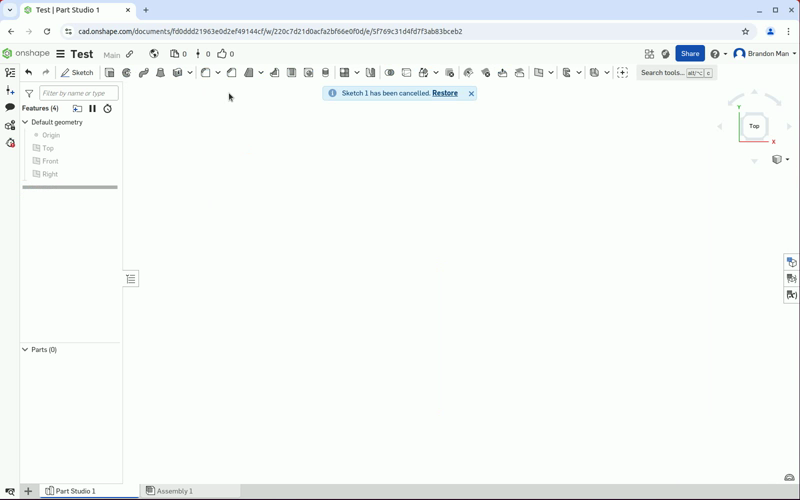
mouse_move(73, 352)
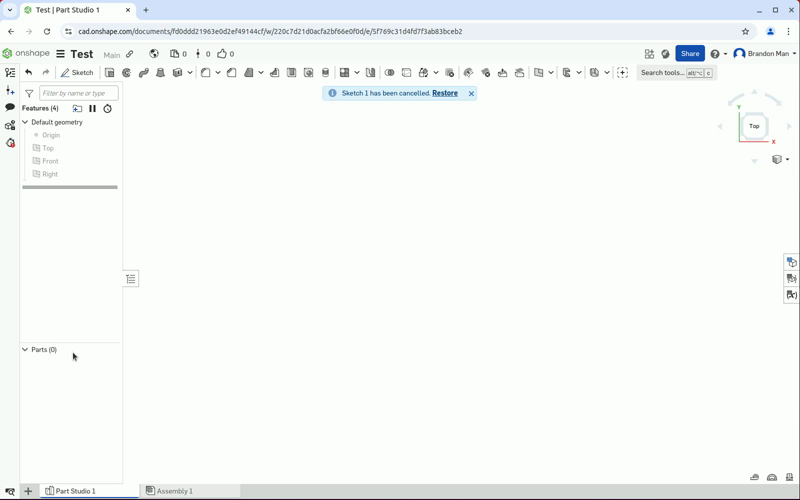
key(y)
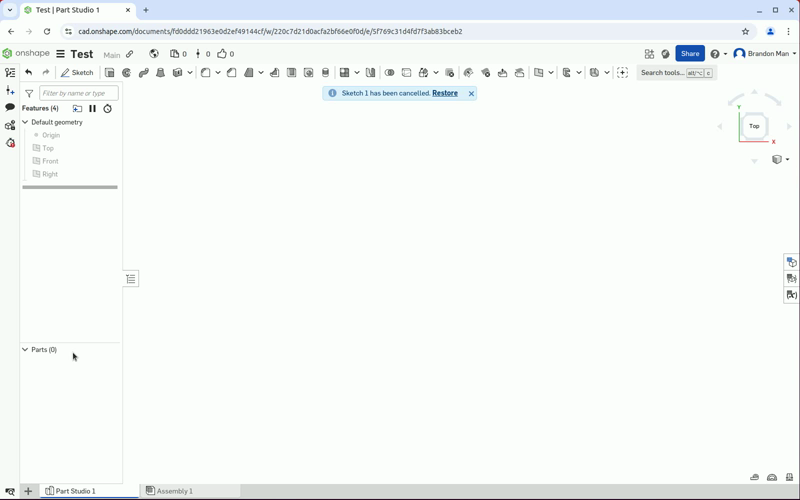
key(shift+p)
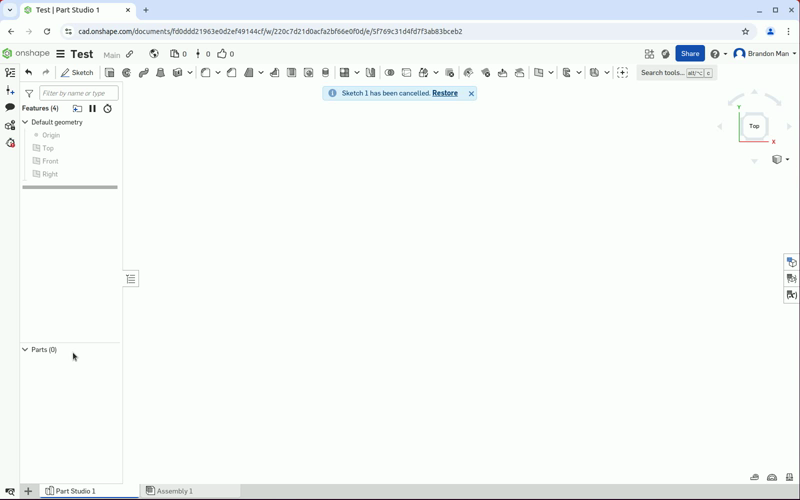
key(space)
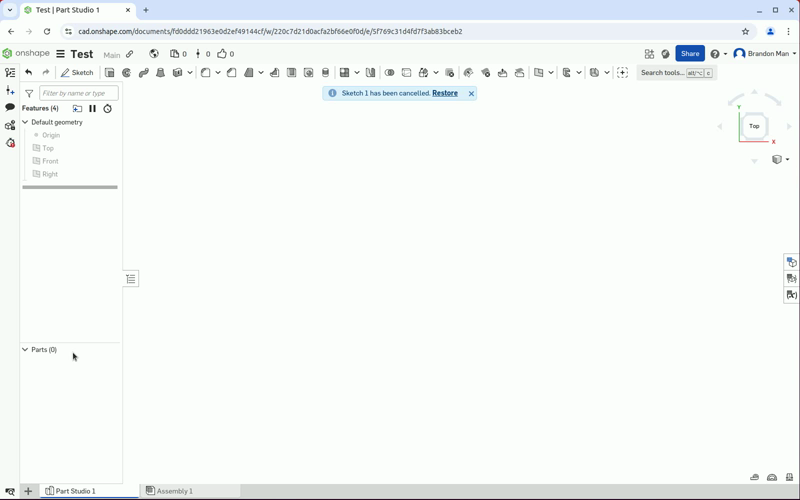
key_down(shift)
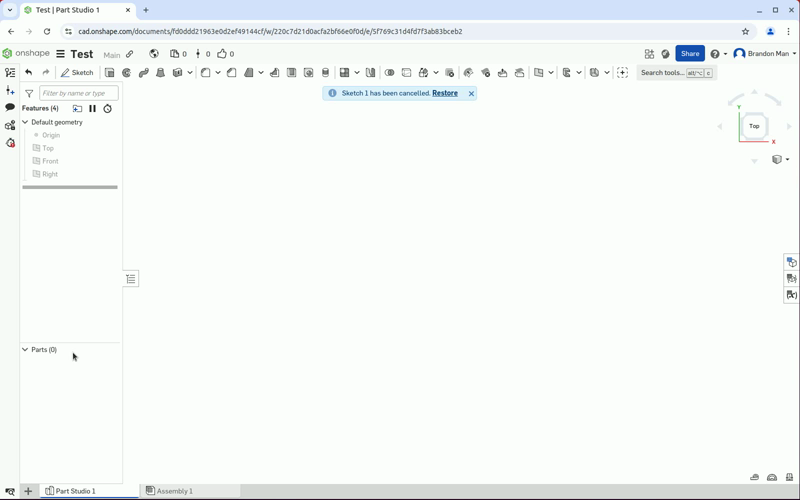
key(up)
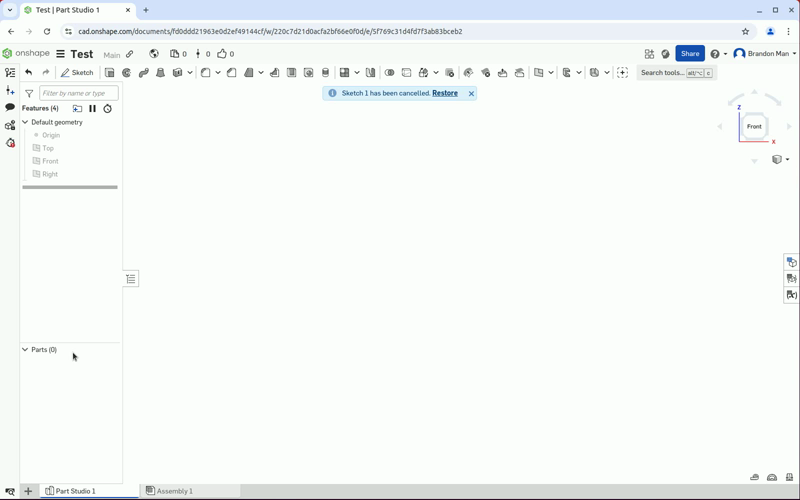
key_up(shift)
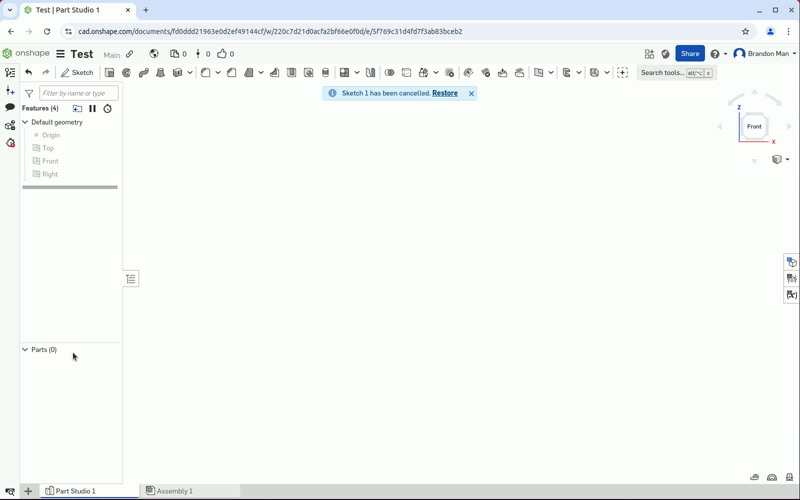
mouse_move(73, 352)
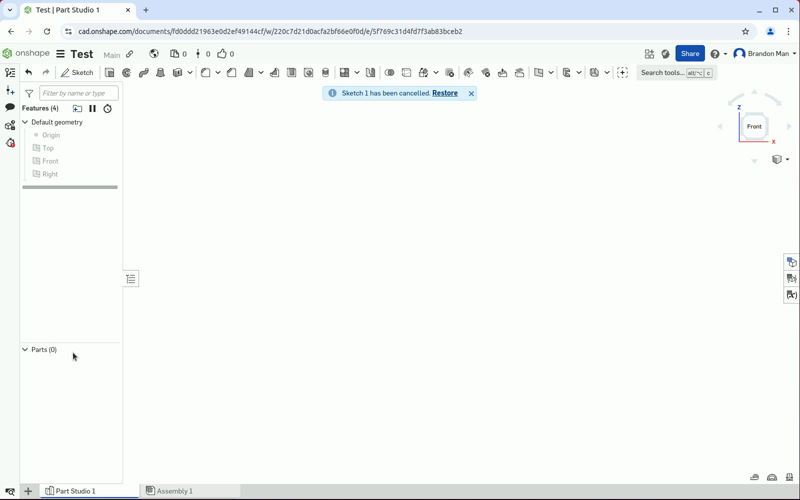
key(shift+y)
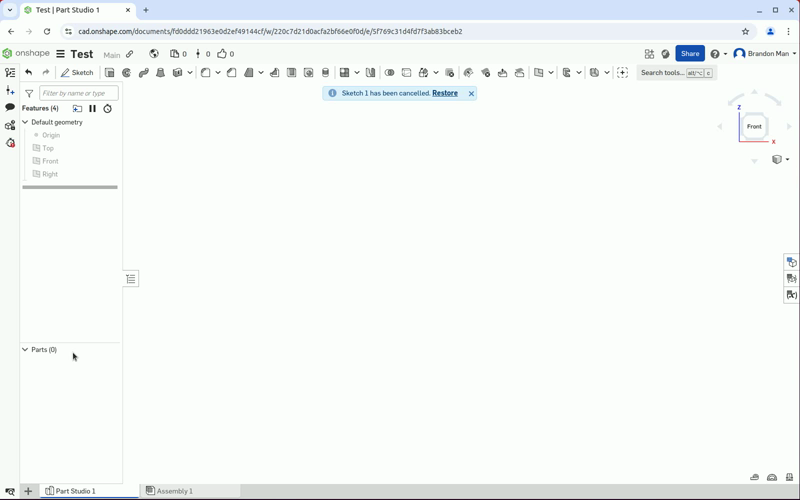
key(shift+s)
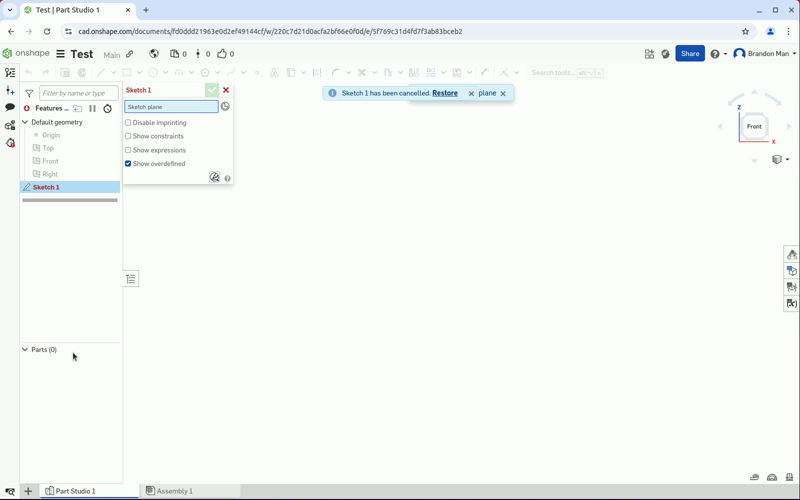
mouse_move(73, 163)
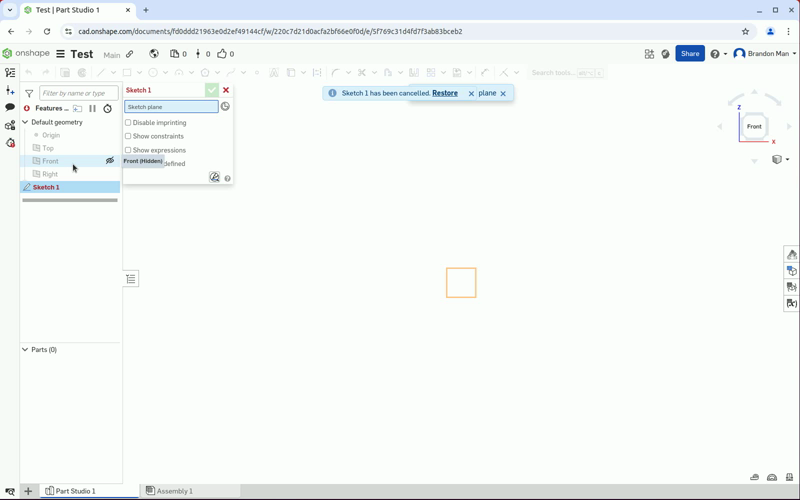
click(73, 163)
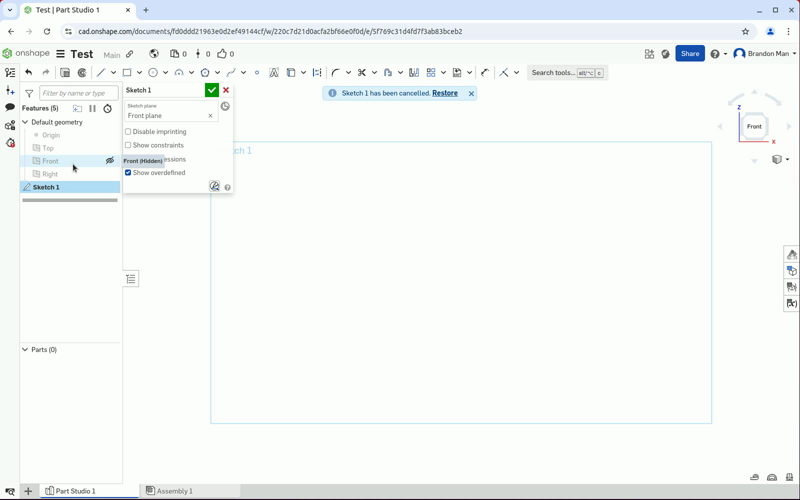
mouse_move(73, 352)
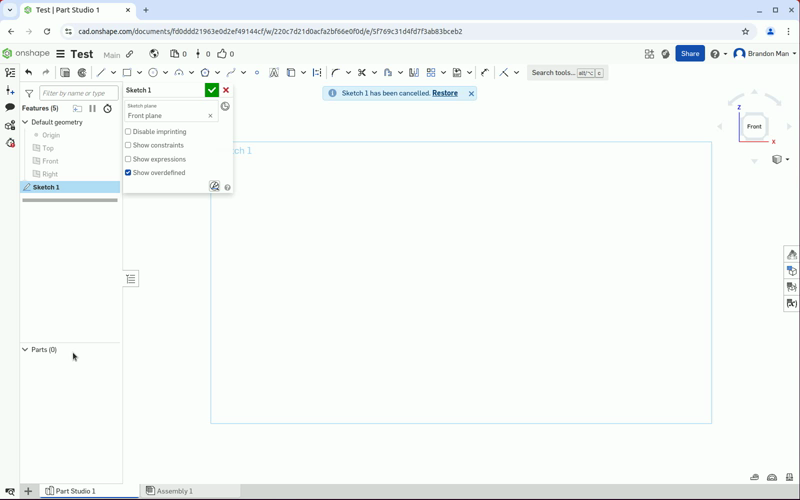
key(y)
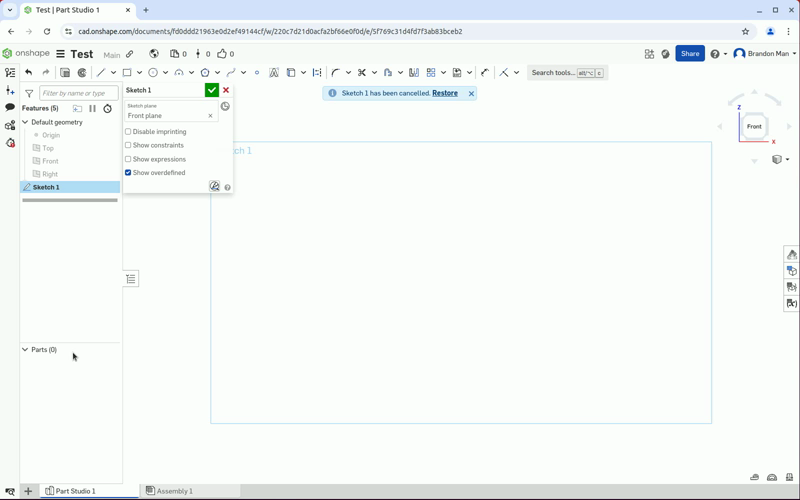
key(l)
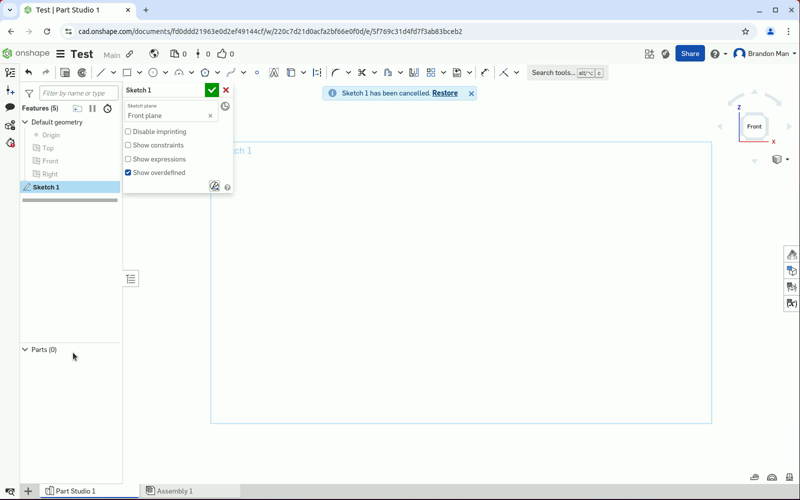
key_down(shift)
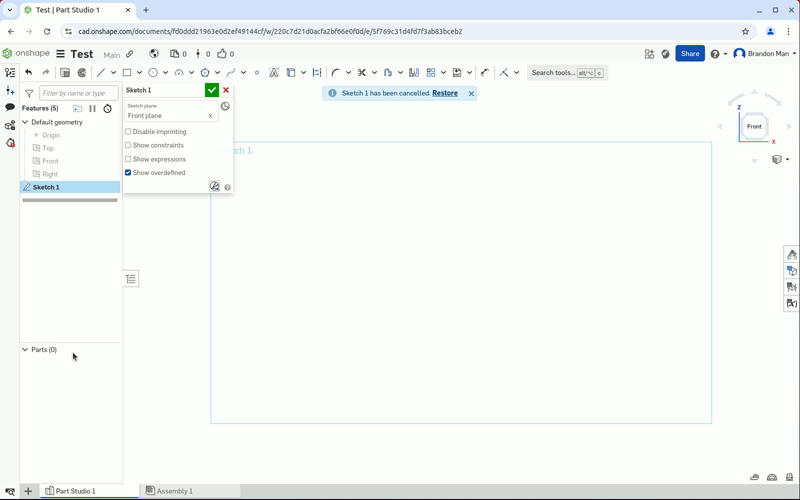
mouse_move(444, 288)
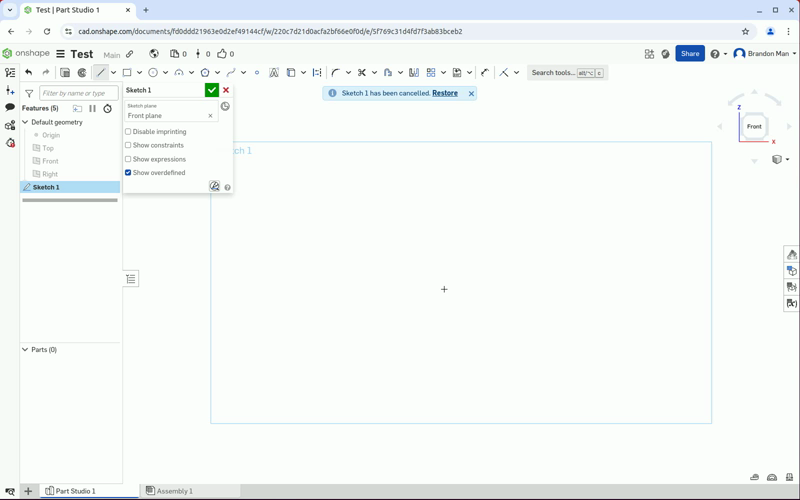
click(444, 288)
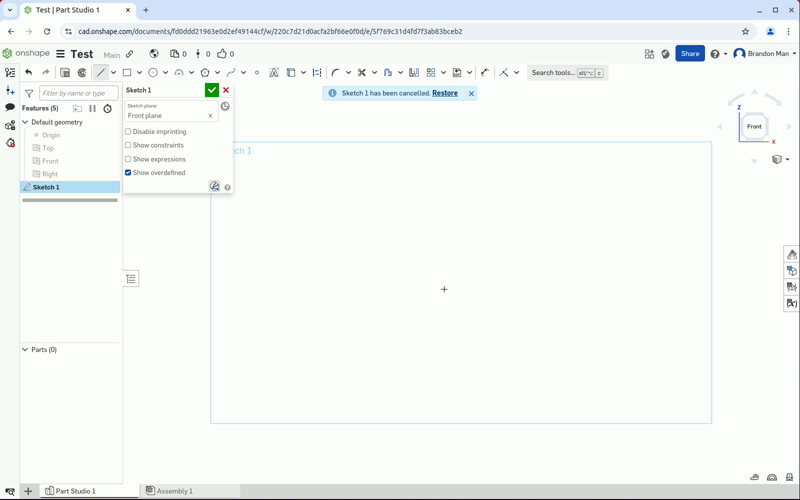
key_up(shift)
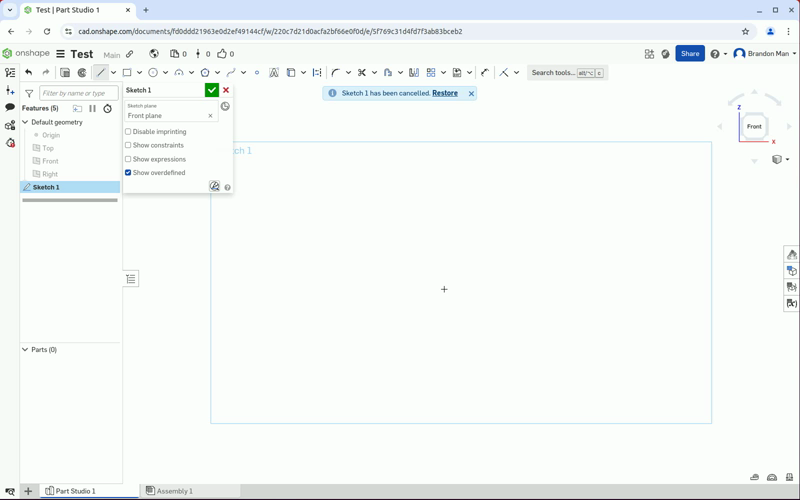
key_down(shift)
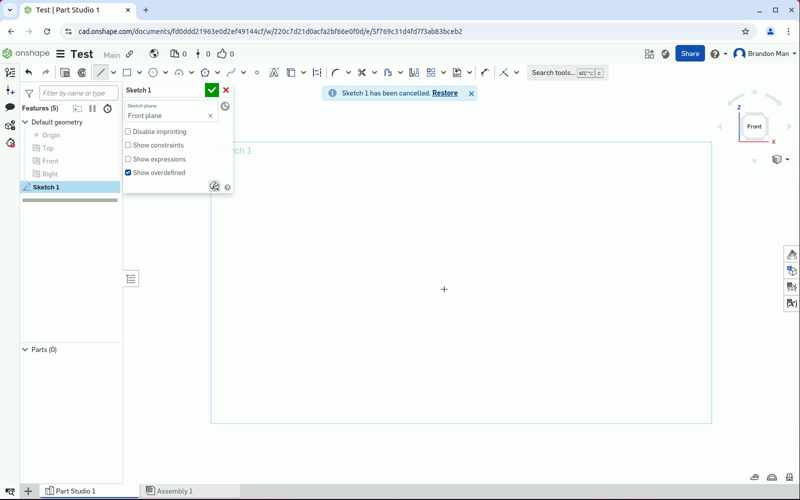
mouse_move(474, 288)
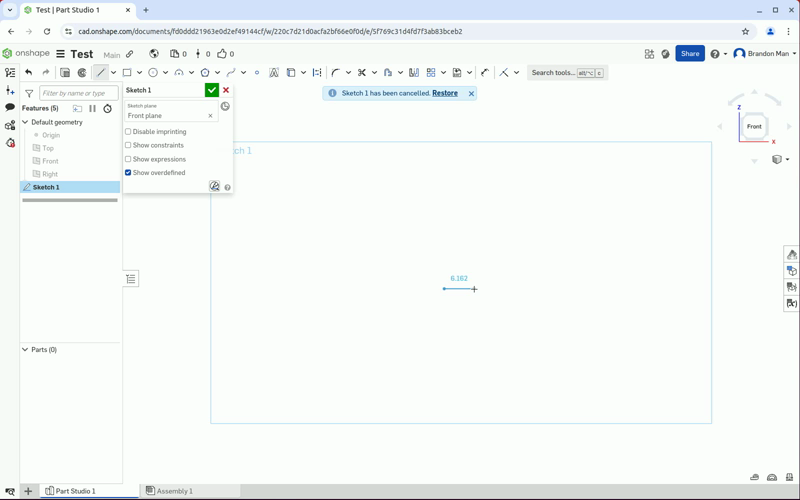
mouse_move(458, 300)
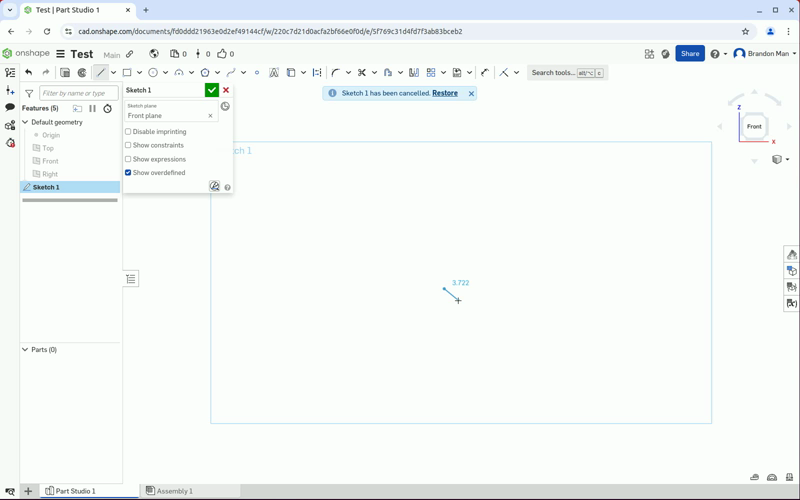
click(458, 300)
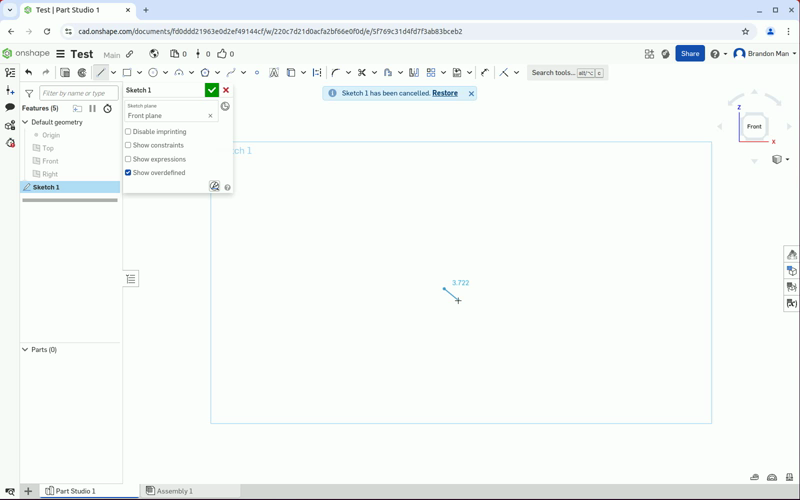
key_up(shift)
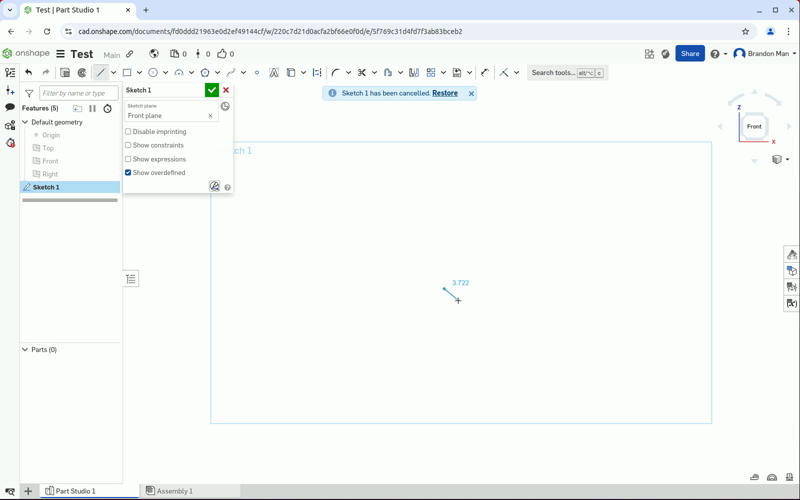
key_down(shift)
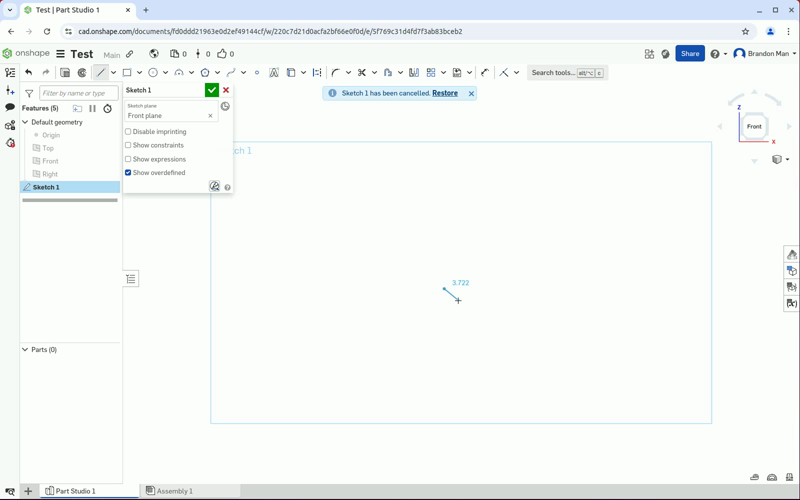
mouse_move(488, 300)
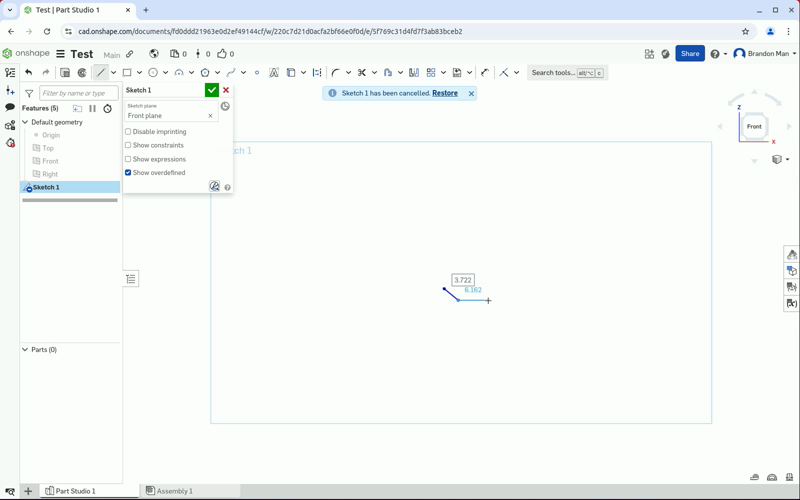
mouse_move(474, 294)
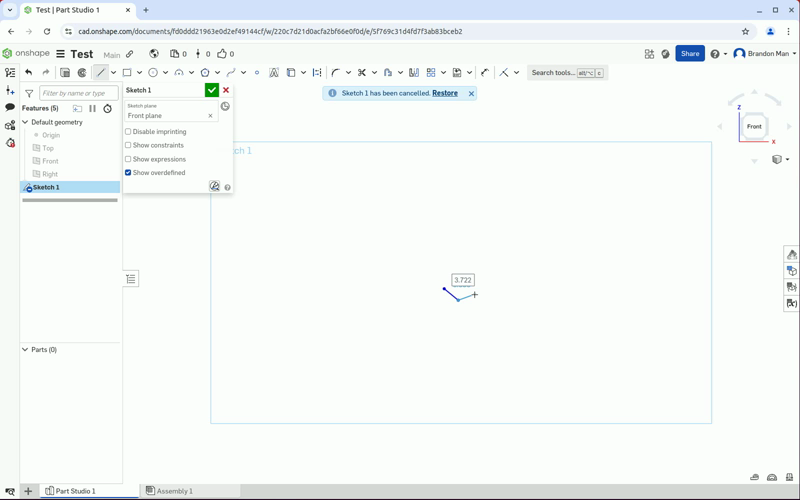
click(474, 294)
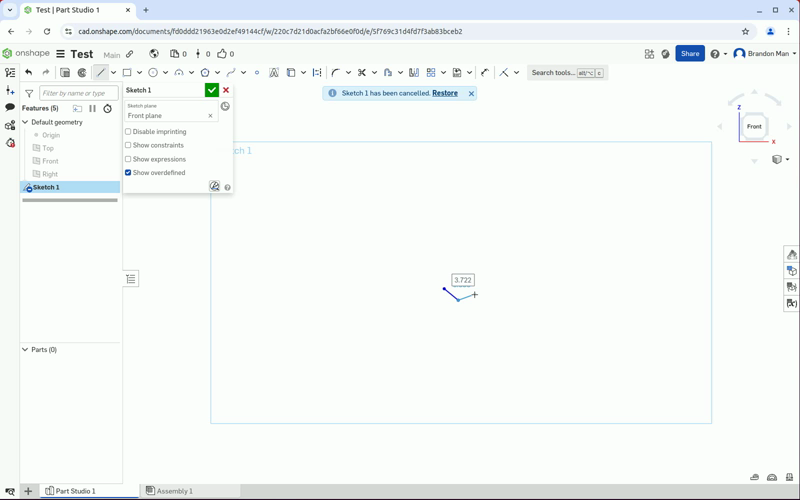
key_up(shift)
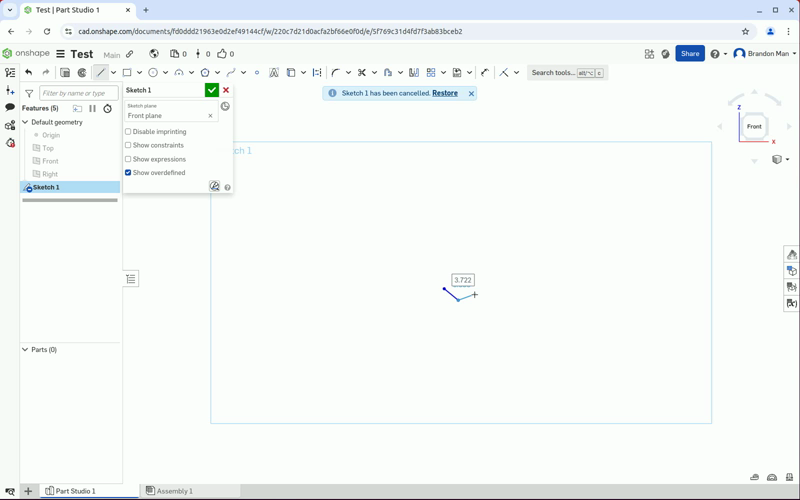
key_down(shift)
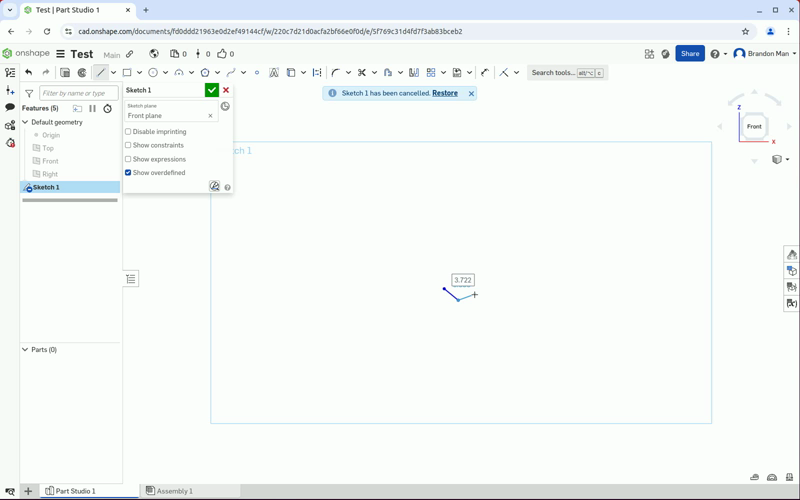
mouse_move(504, 294)
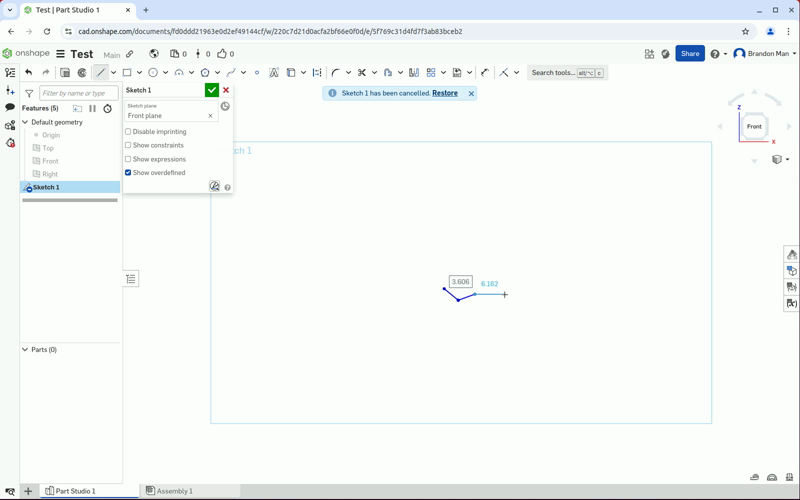
mouse_move(478, 276)
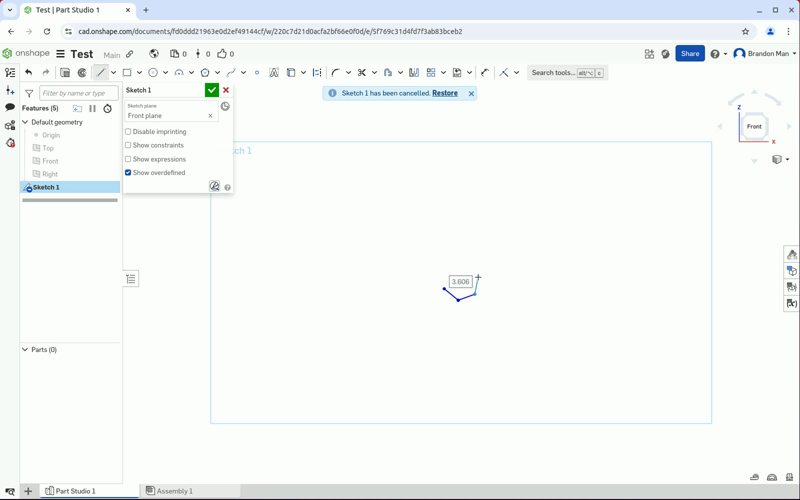
click(478, 276)
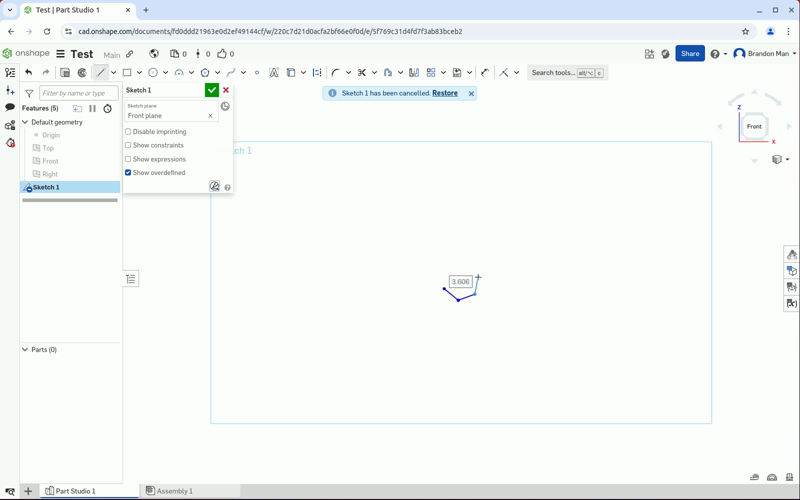
key_up(shift)
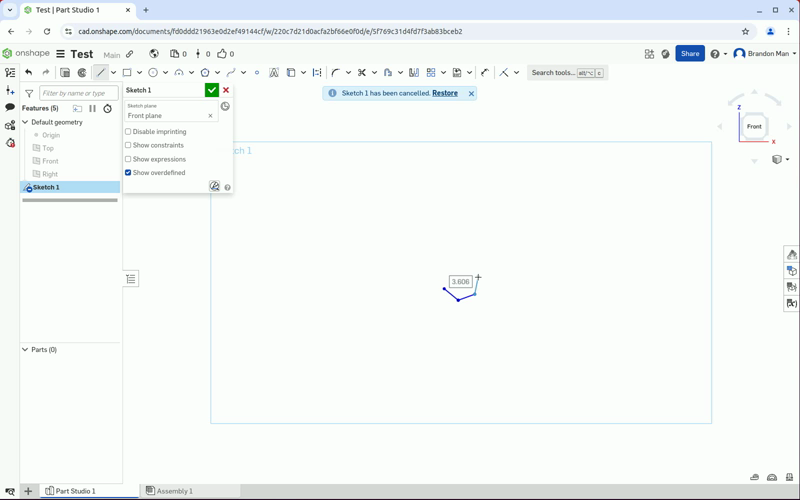
key_down(shift)
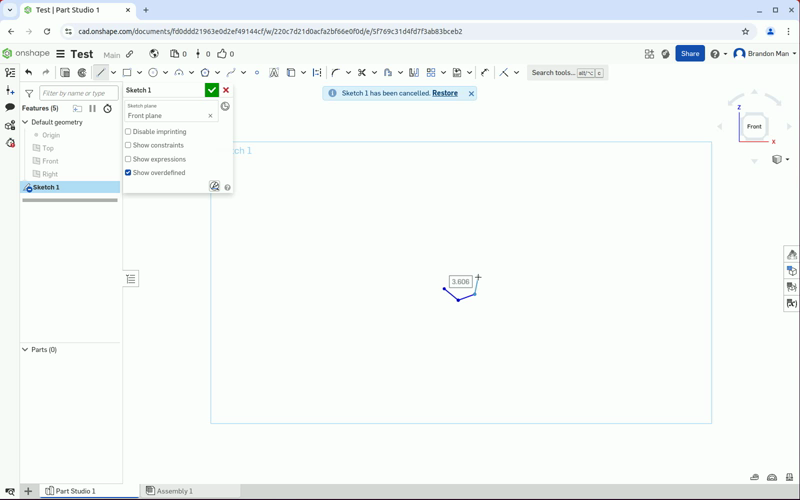
mouse_move(508, 276)
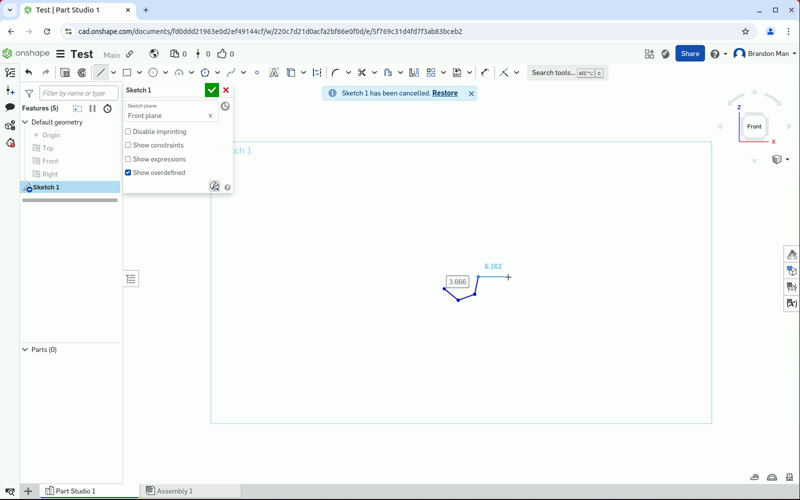
mouse_move(464, 264)
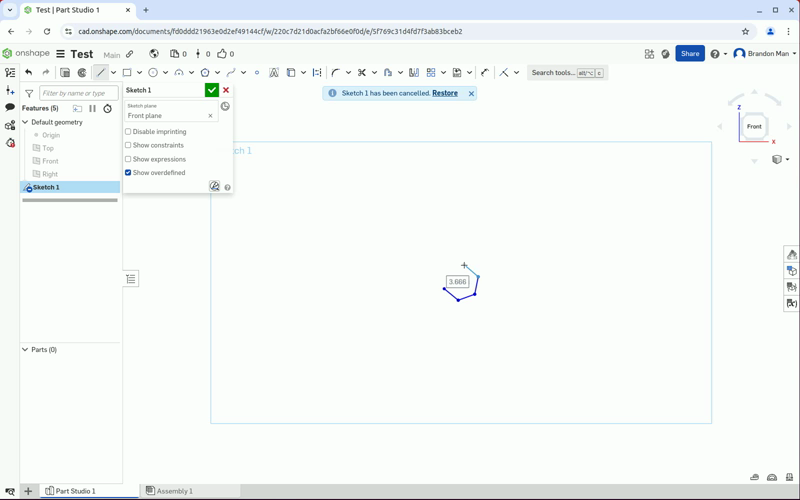
click(464, 264)
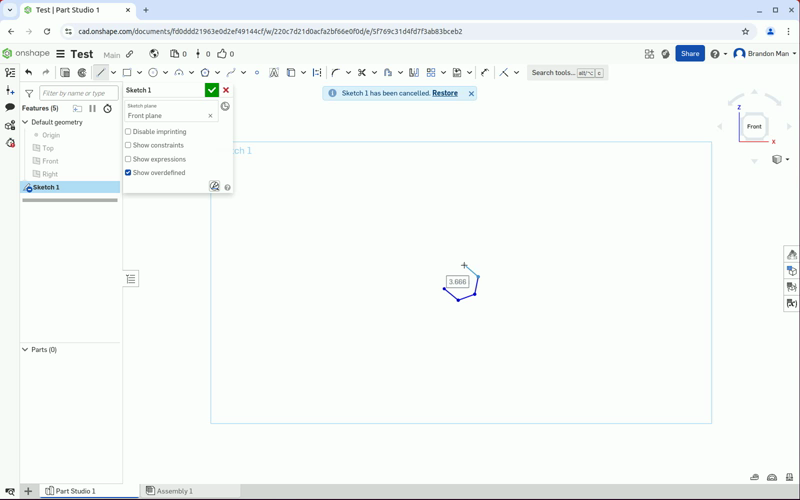
key_up(shift)
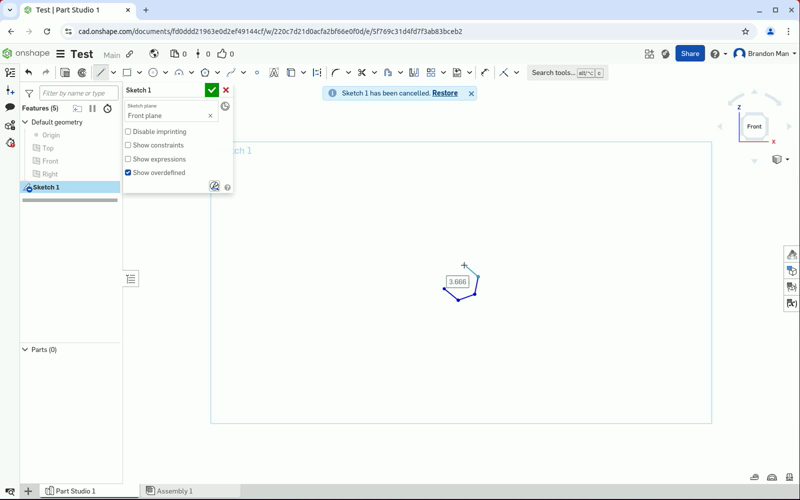
key_down(shift)
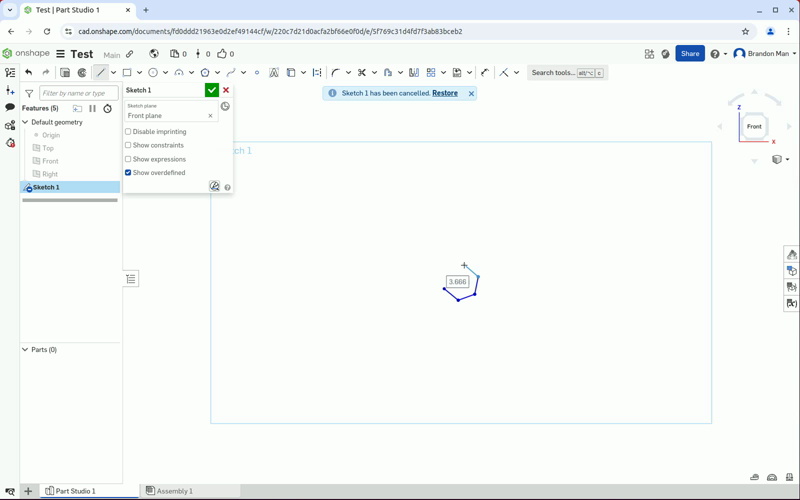
mouse_move(494, 264)
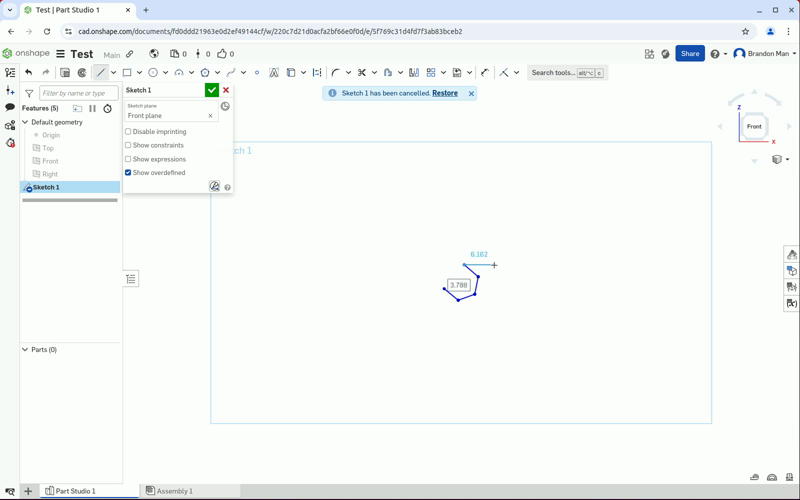
mouse_move(447, 270)
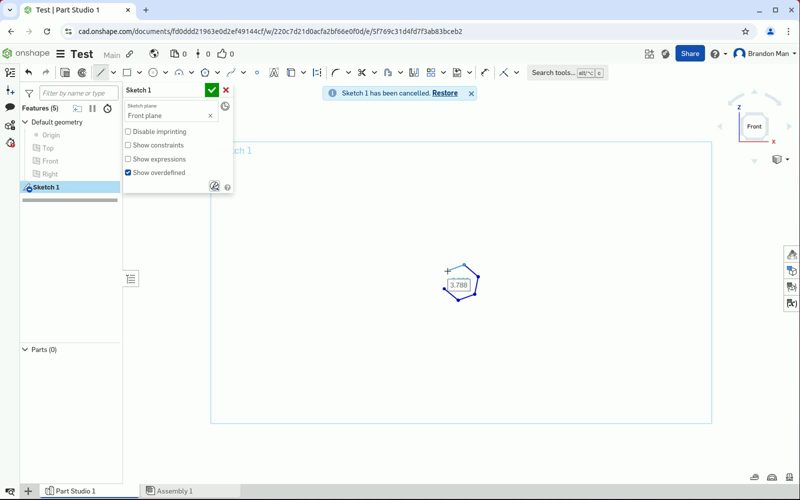
click(447, 270)
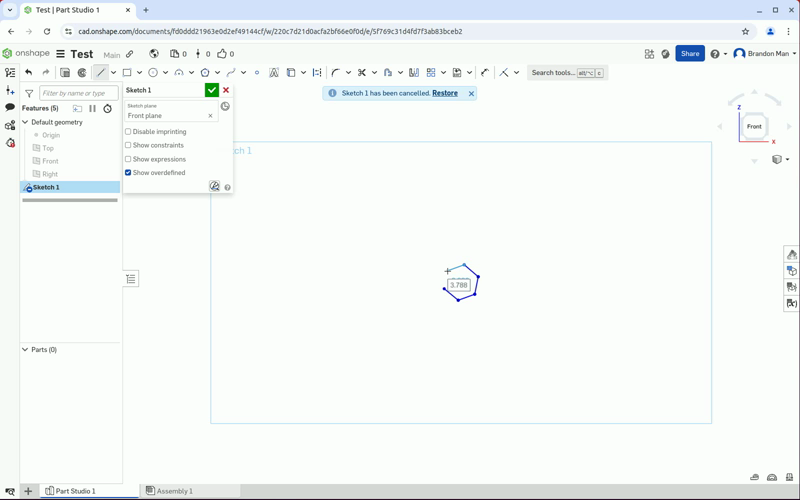
key_up(shift)
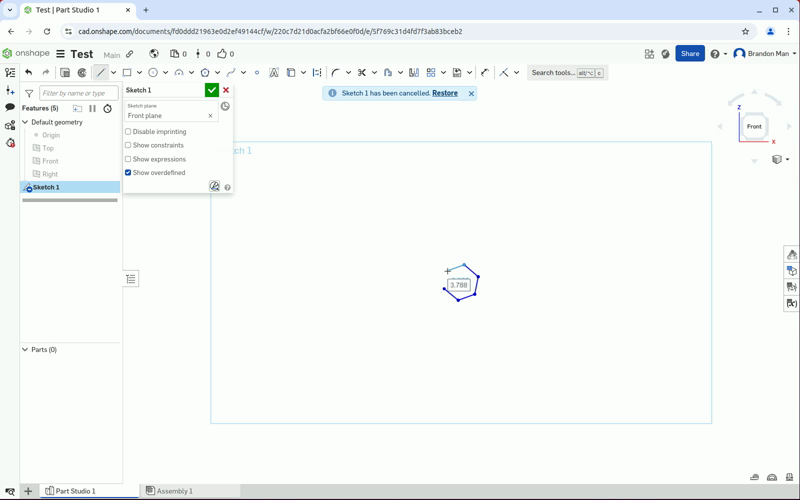
mouse_move(477, 270)
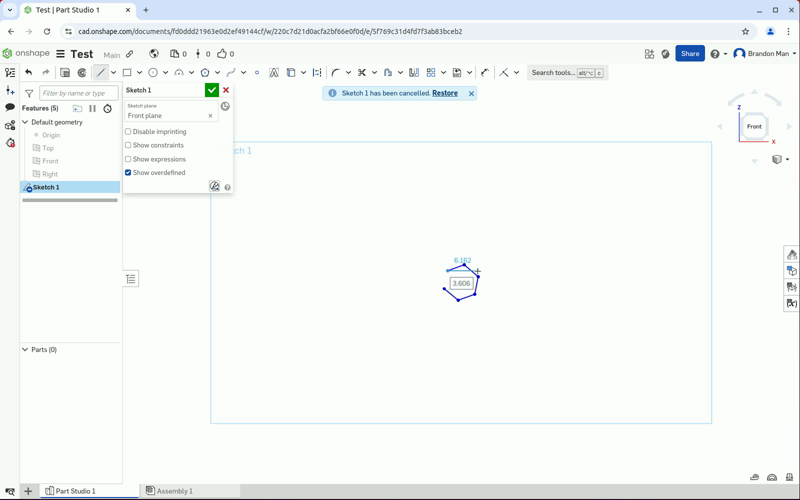
key_down(shift)
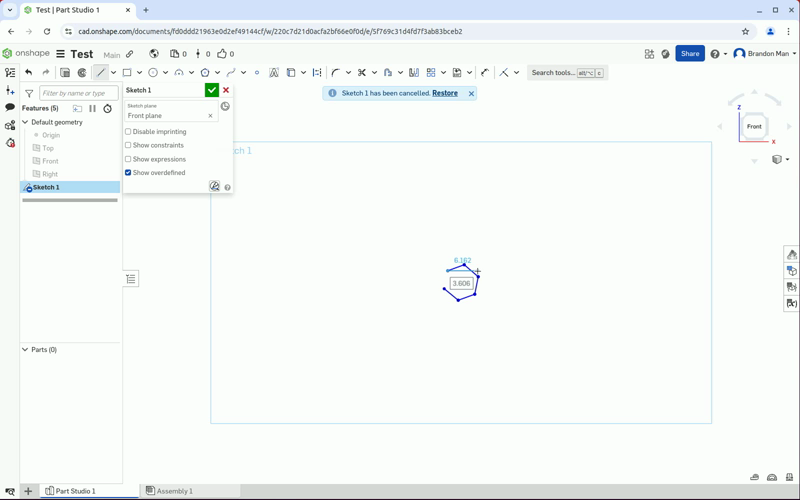
mouse_move(444, 288)
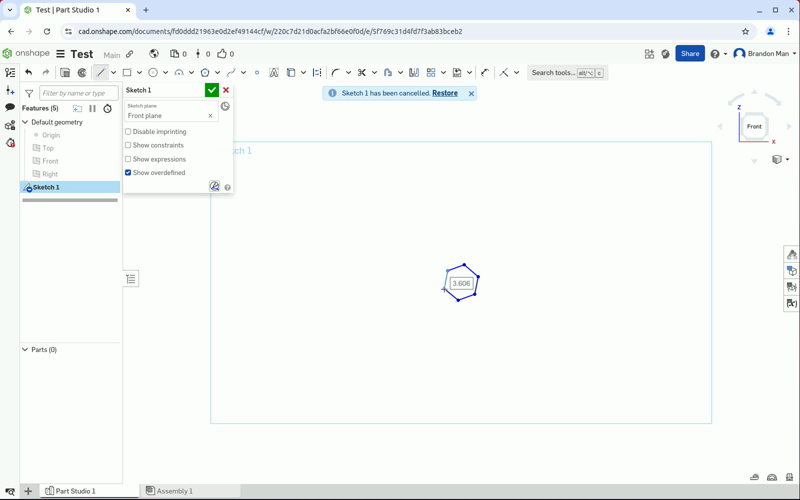
key_up(shift)
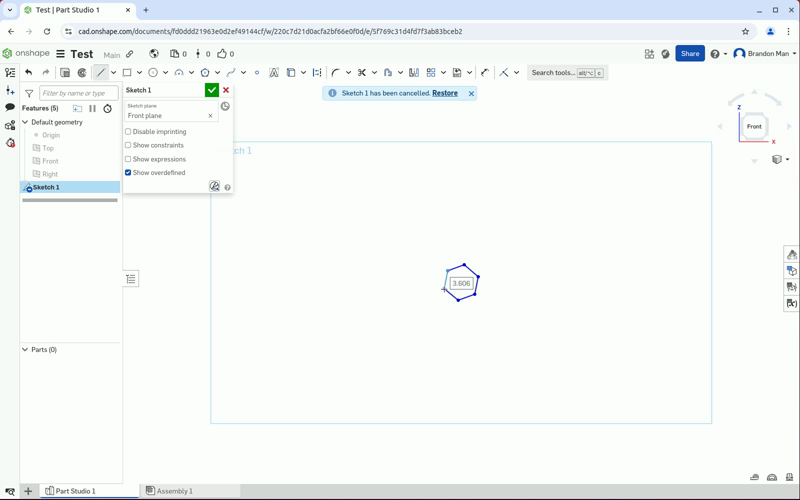
click(444, 288)
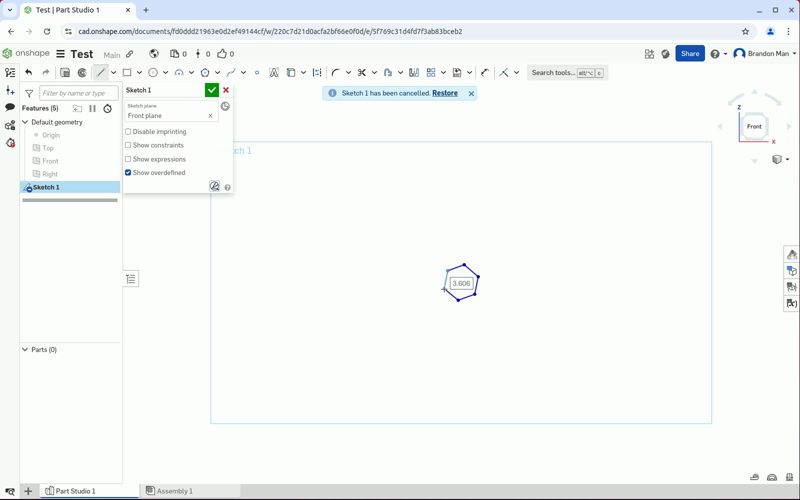
key(esc)
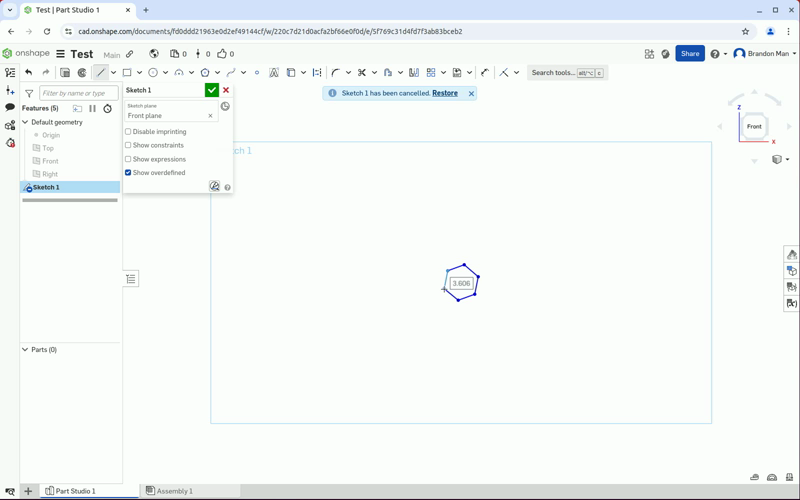
key(c)
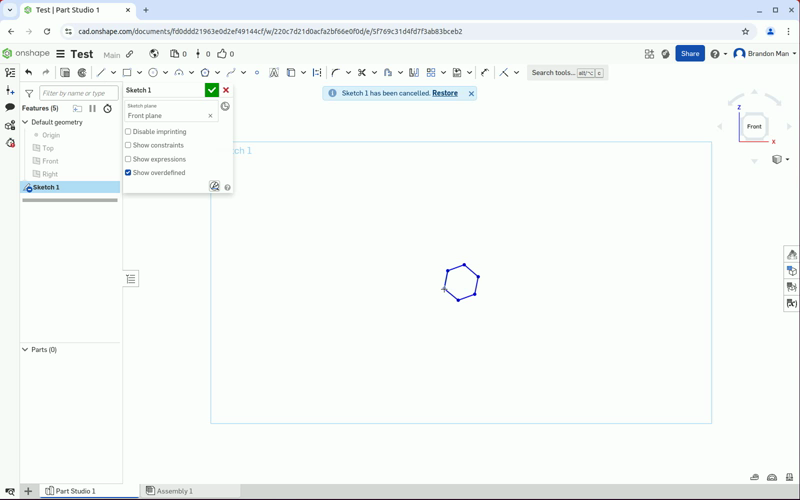
key_down(shift)
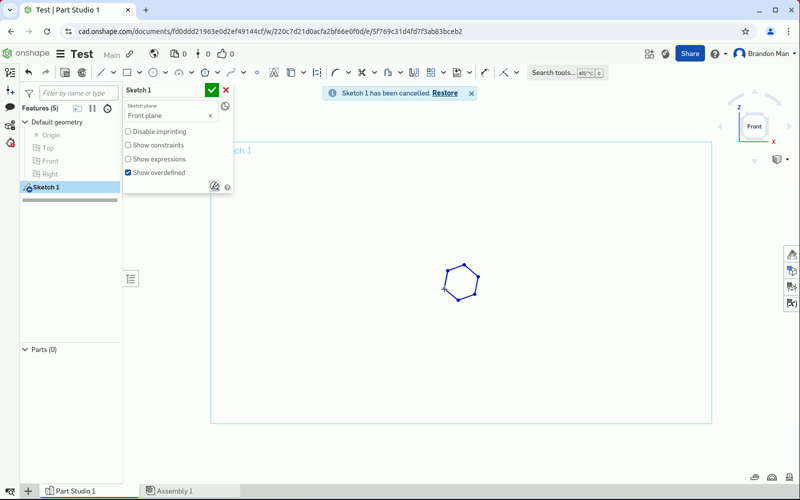
mouse_move(461, 282)
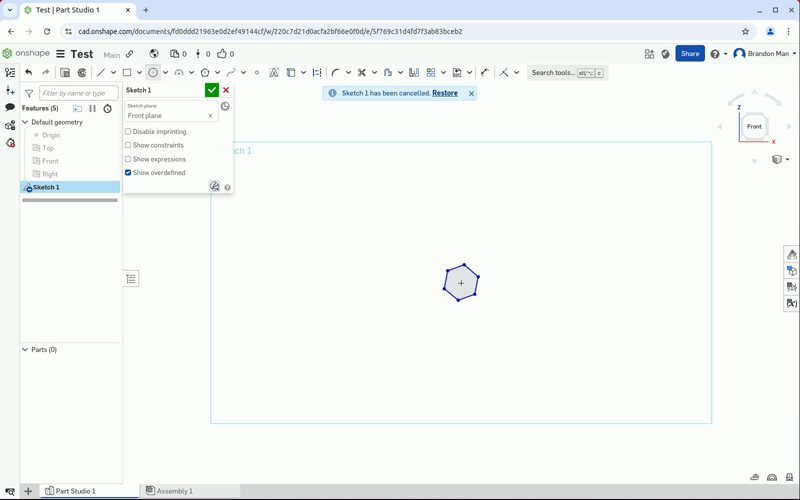
click(461, 282)
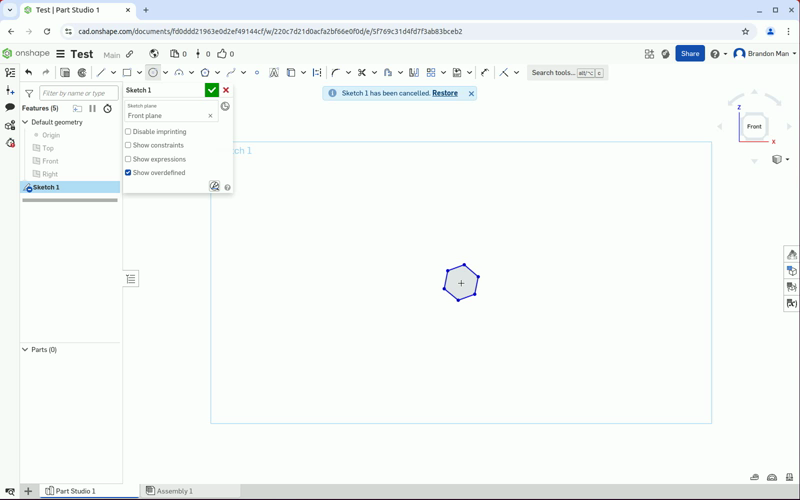
key_up(shift)
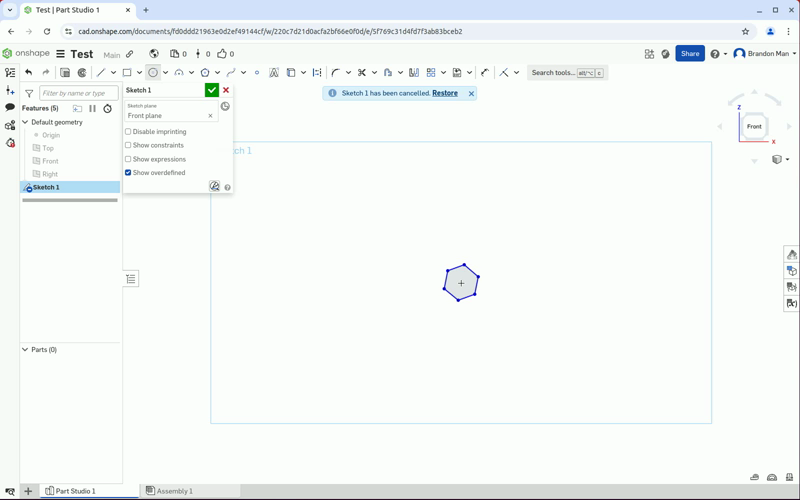
mouse_move(471, 282)
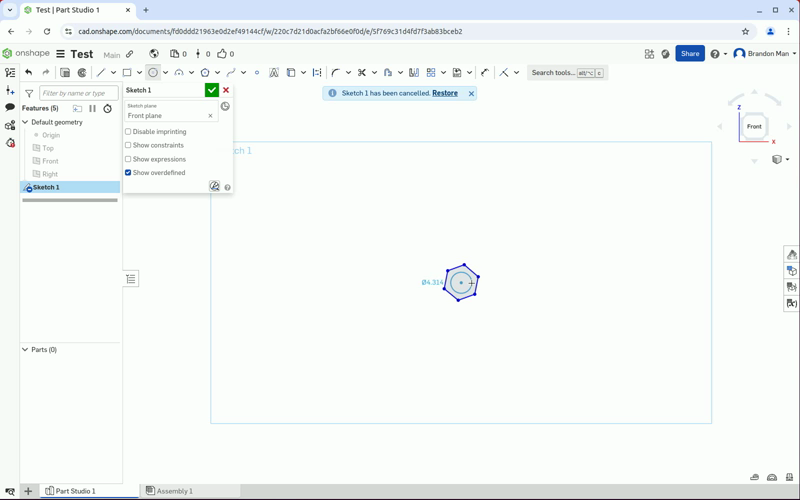
click(471, 282)
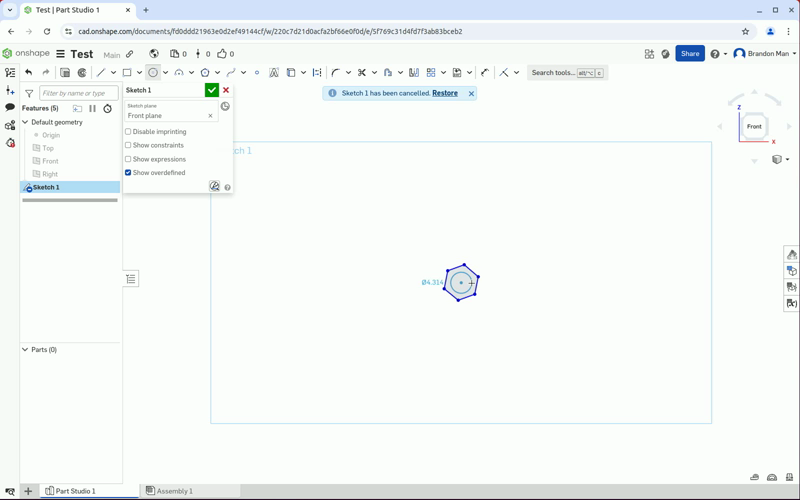
key(esc)
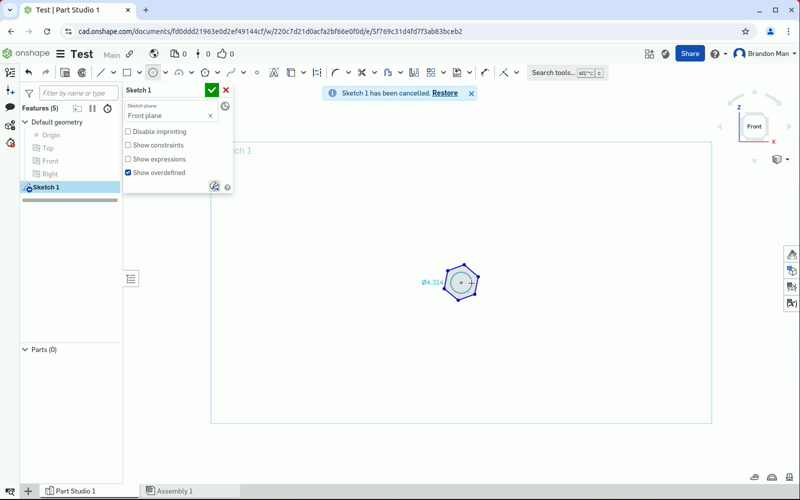
mouse_move(460, 293)
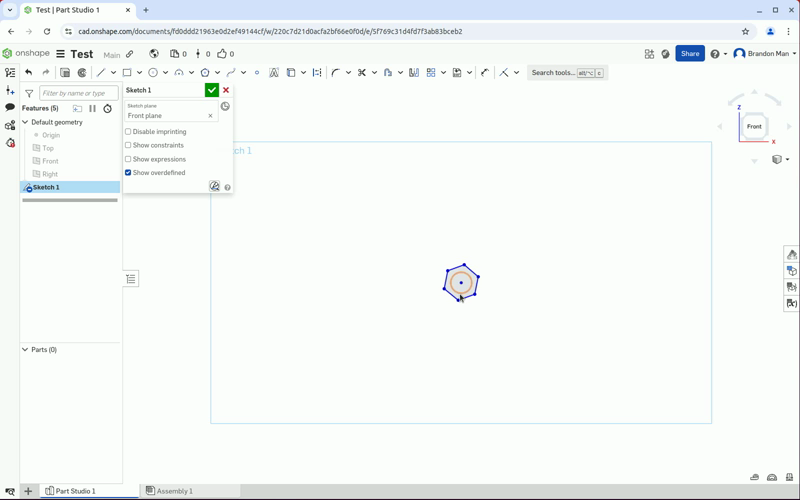
scroll(6)
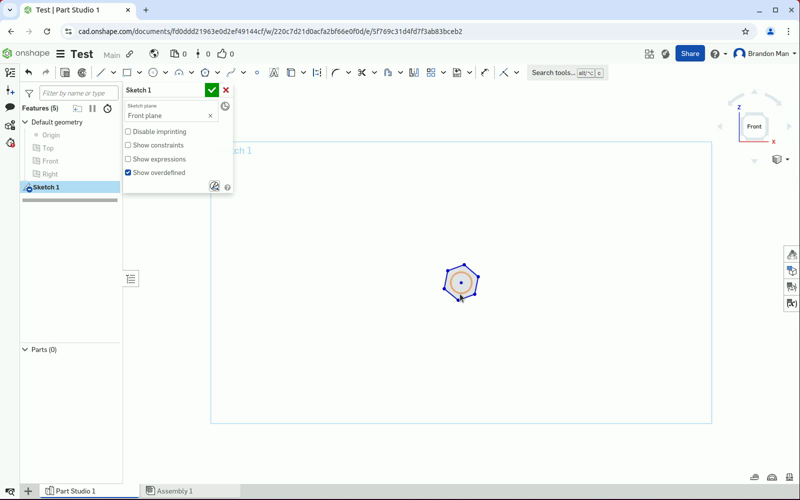
scroll(6)
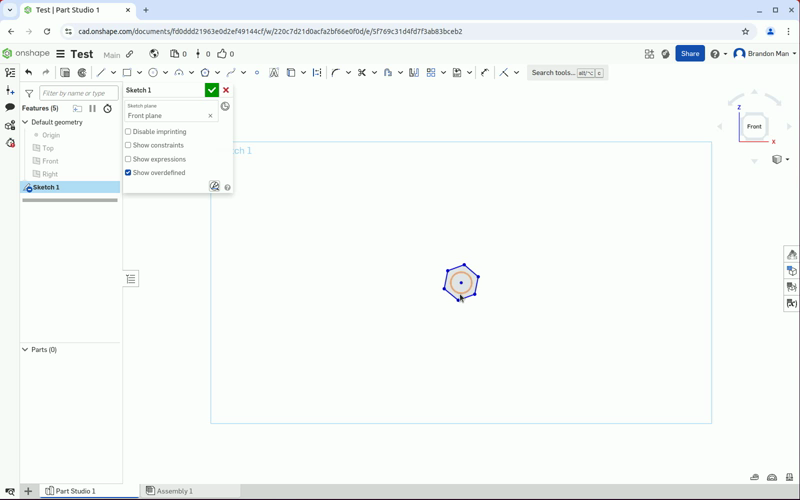
scroll(6)
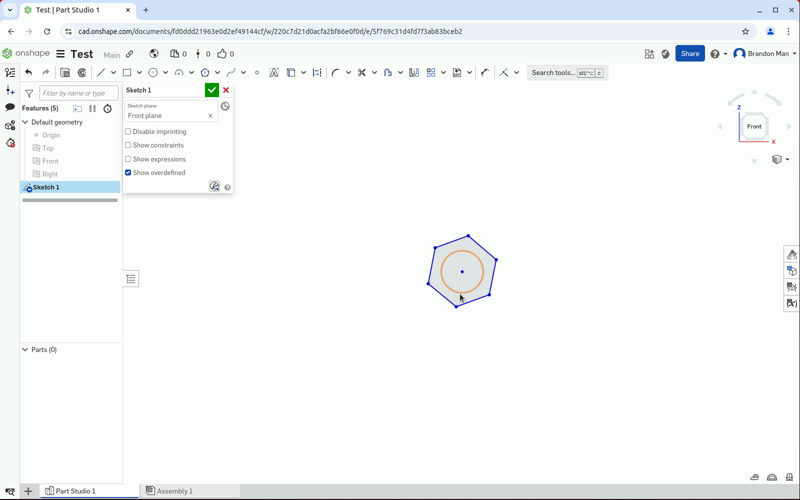
scroll(6)
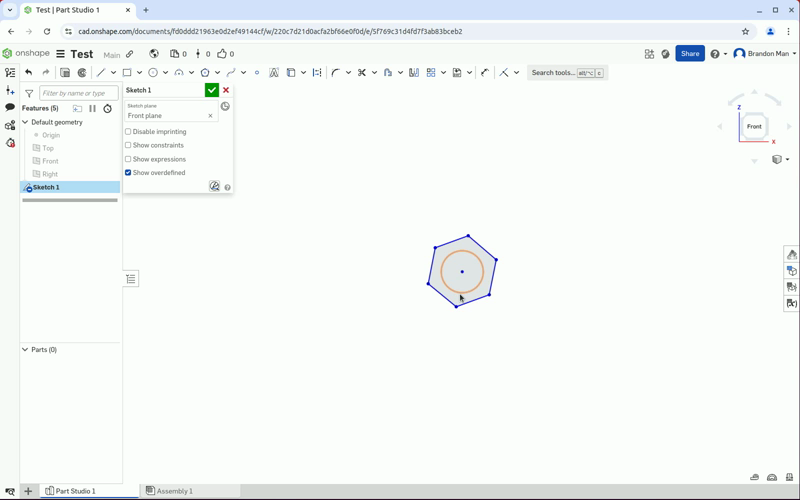
scroll(6)
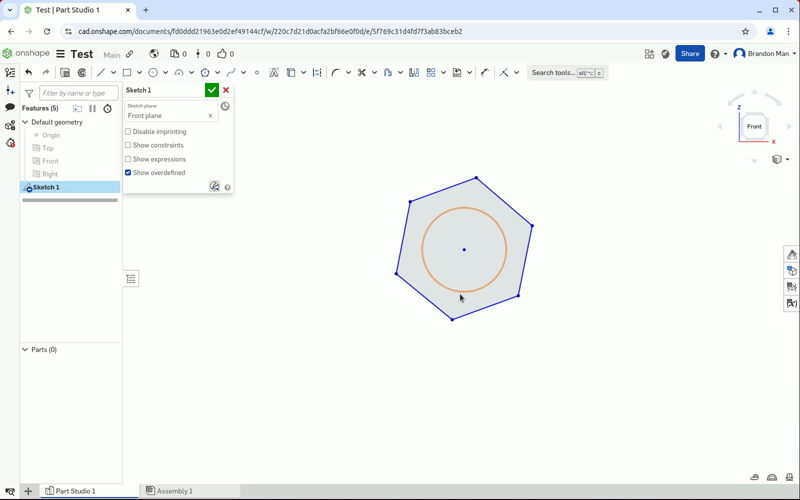
scroll(6)
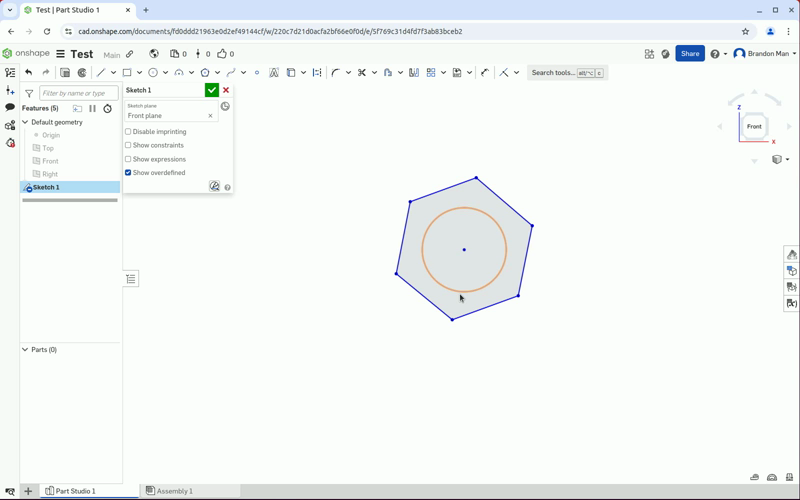
scroll(6)
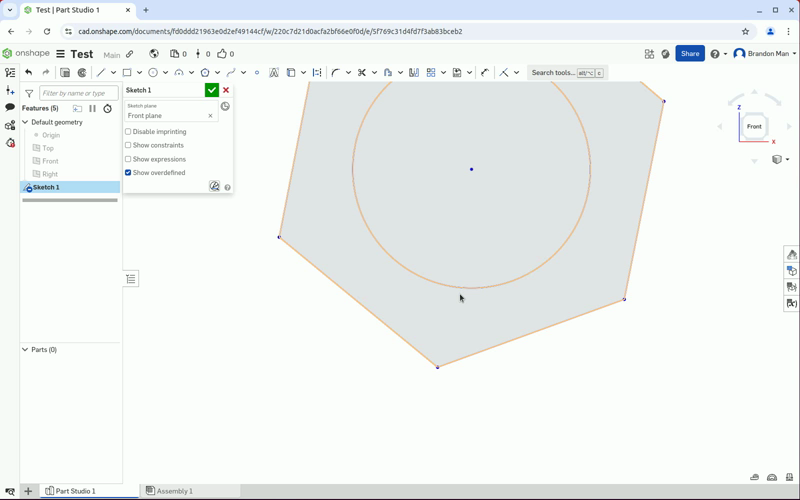
click(460, 293)
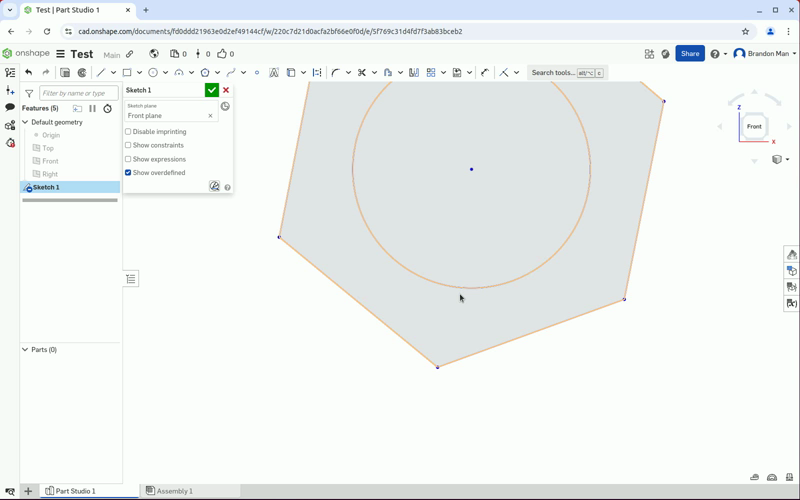
scroll(-6)
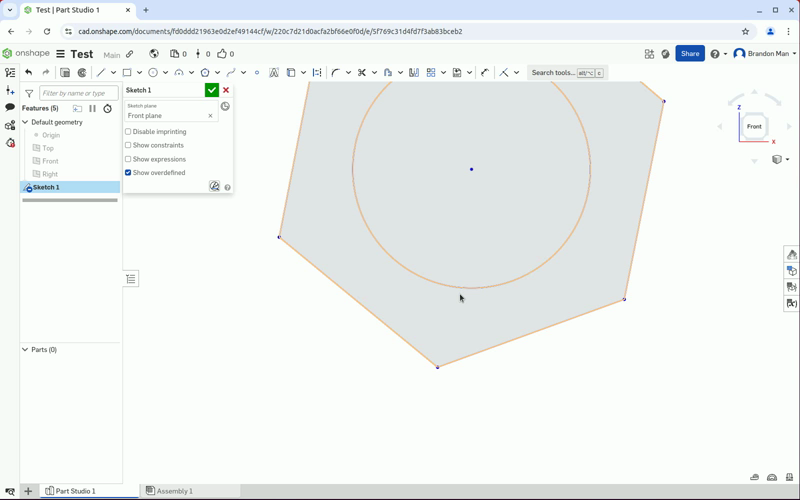
scroll(-6)
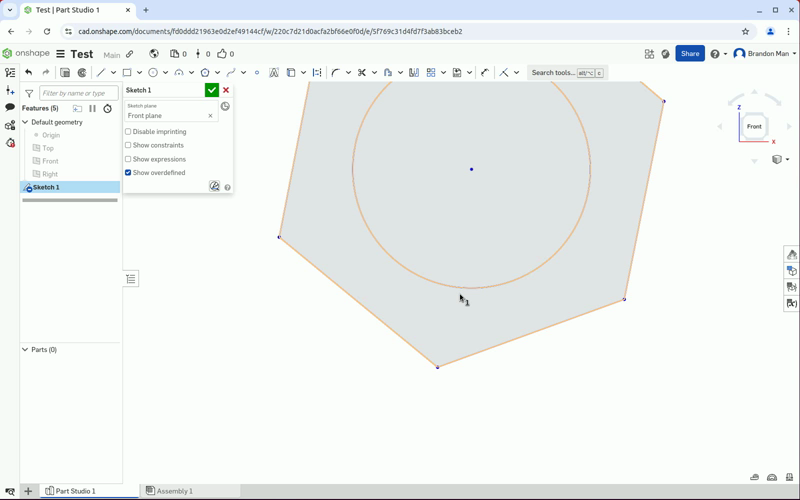
scroll(-6)
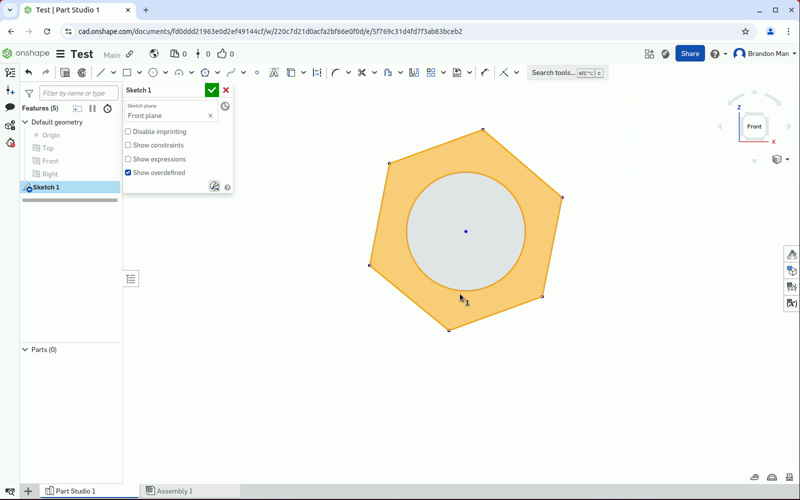
scroll(-6)
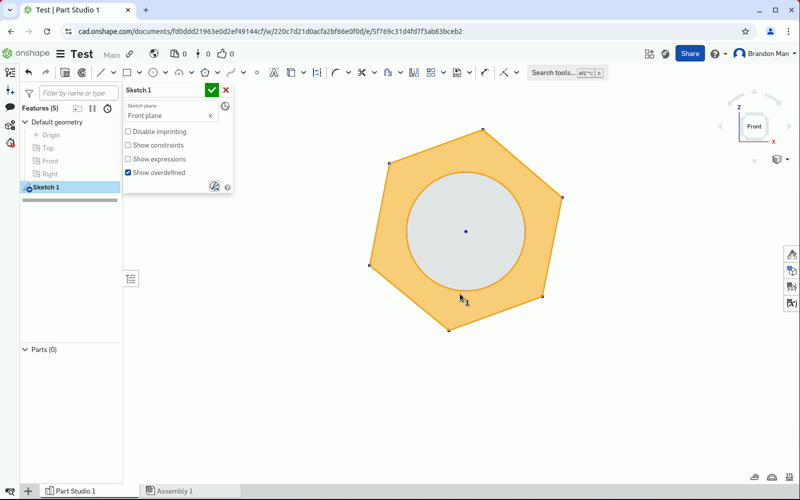
scroll(-6)
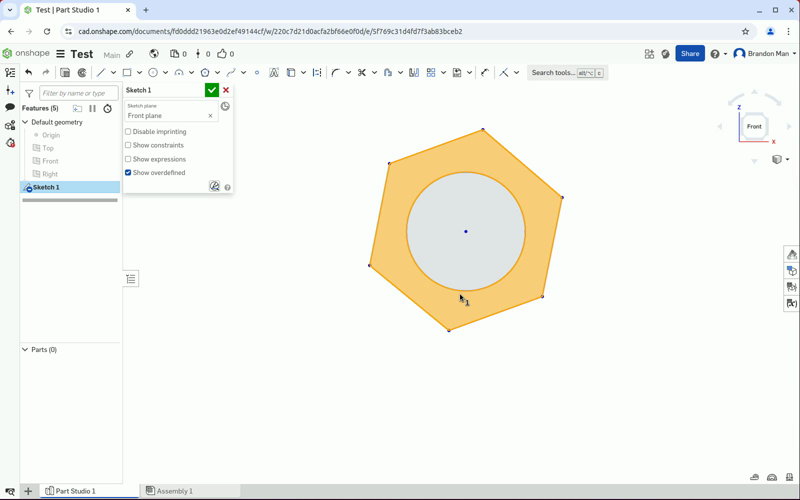
scroll(-6)
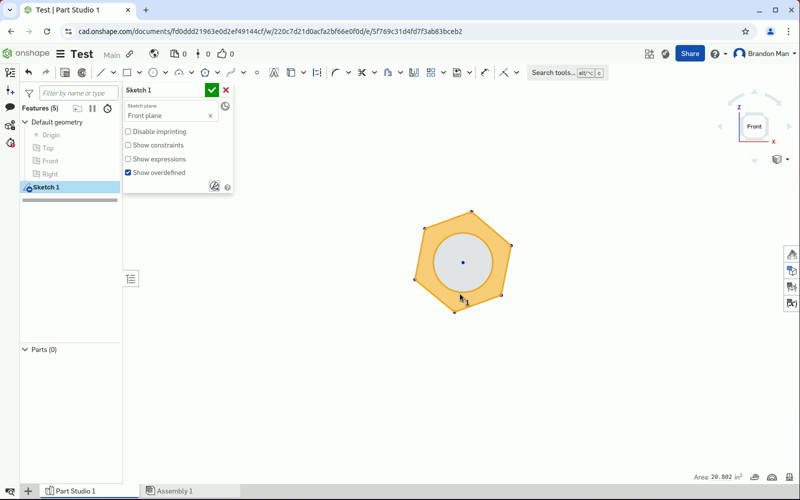
scroll(-6)
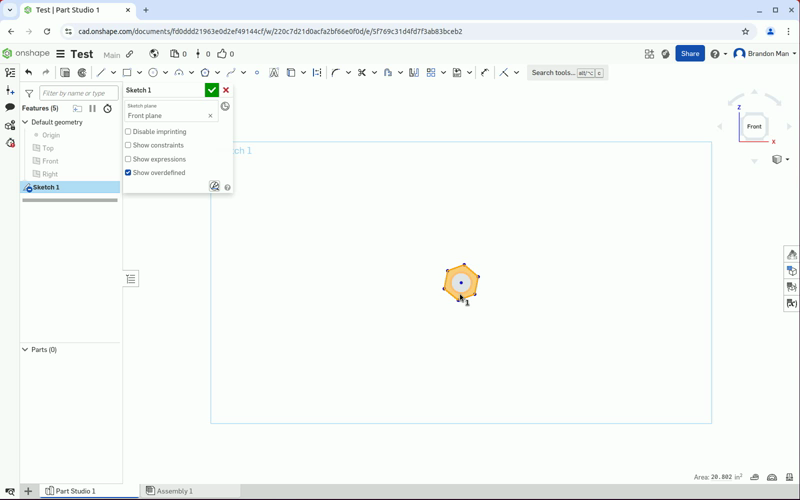
mouse_move(73, 352)
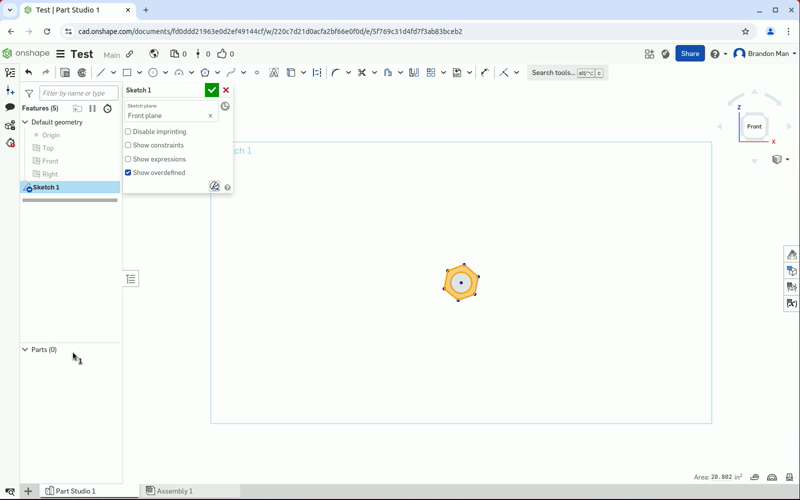
key(shift+y)
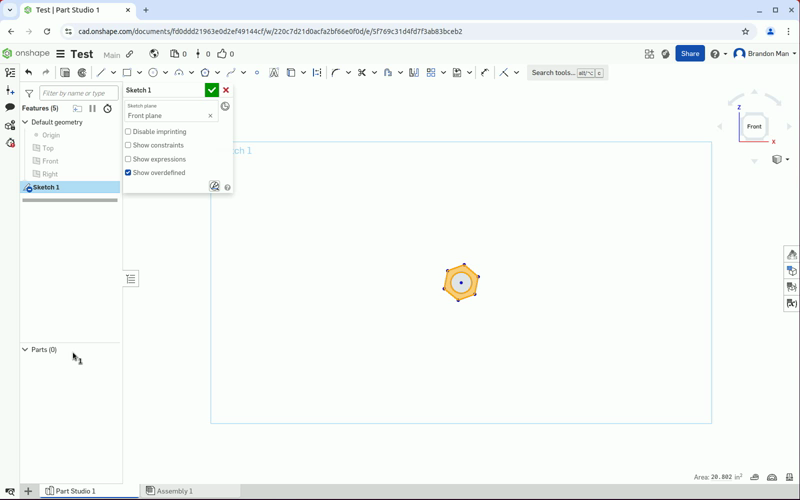
key(shift+e)
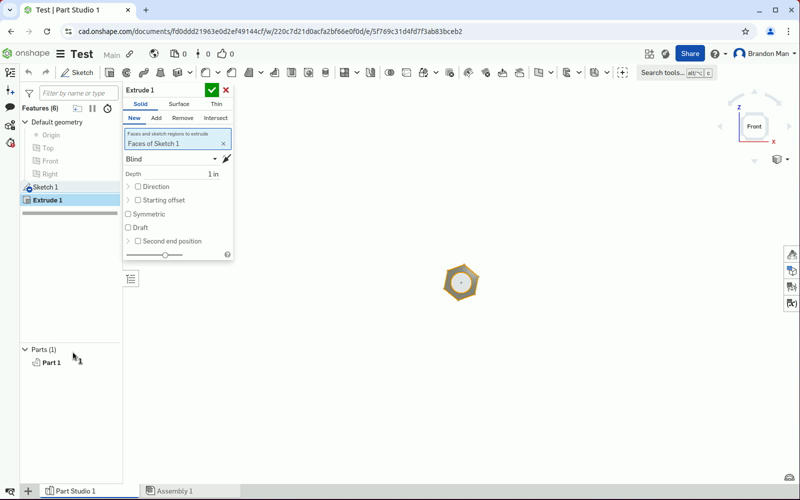
mouse_move(143, 106)
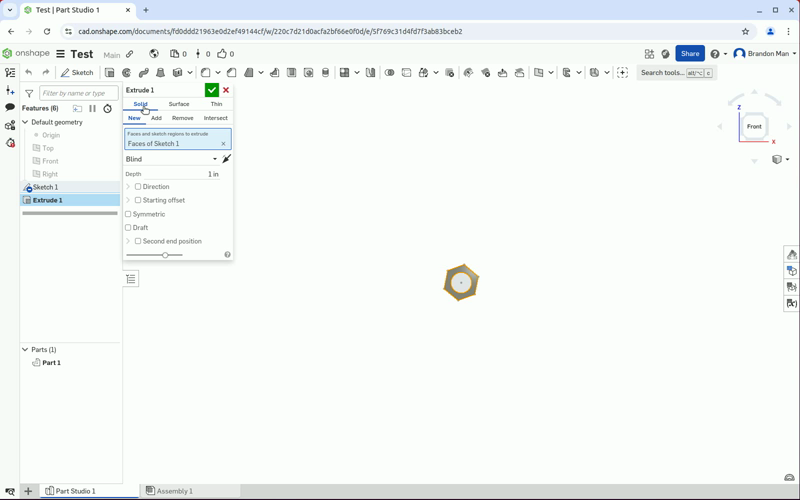
click(143, 106)
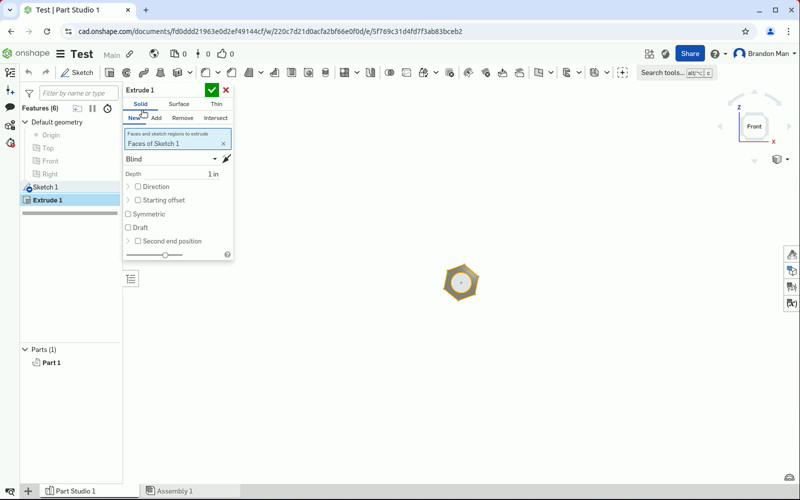
mouse_move(137, 120)
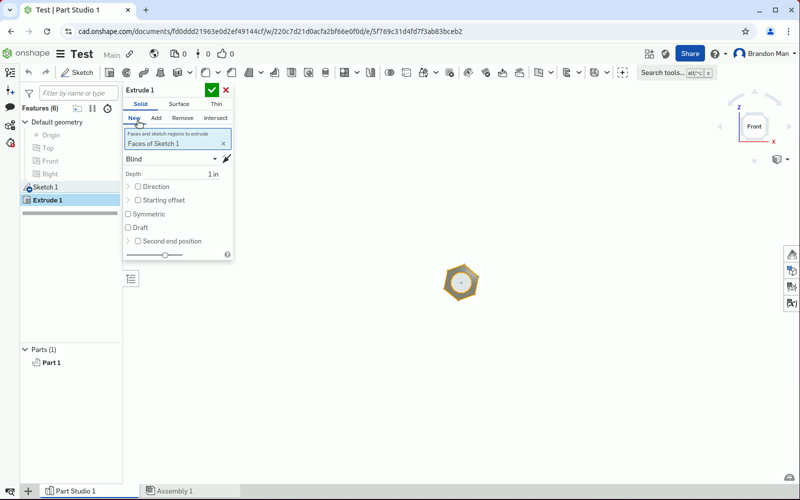
click(137, 120)
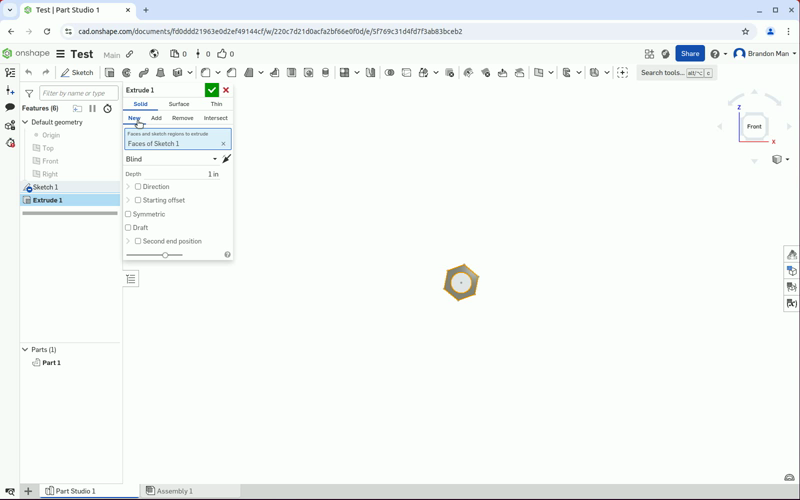
key(tab, 4)
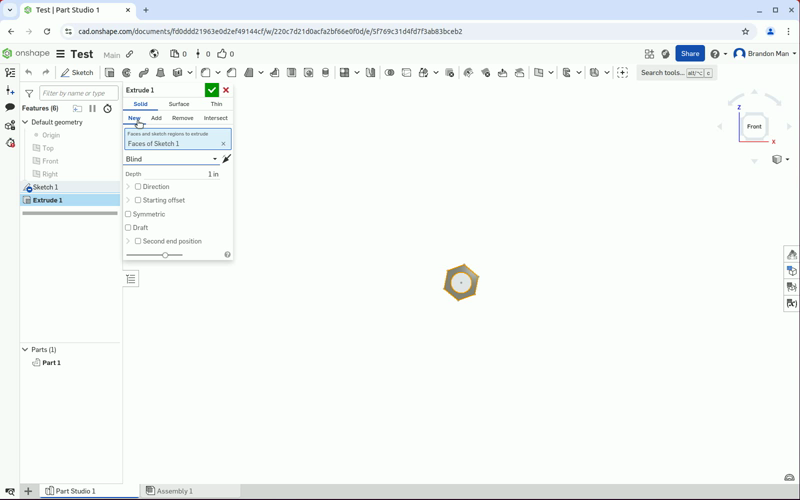
text(2.648)
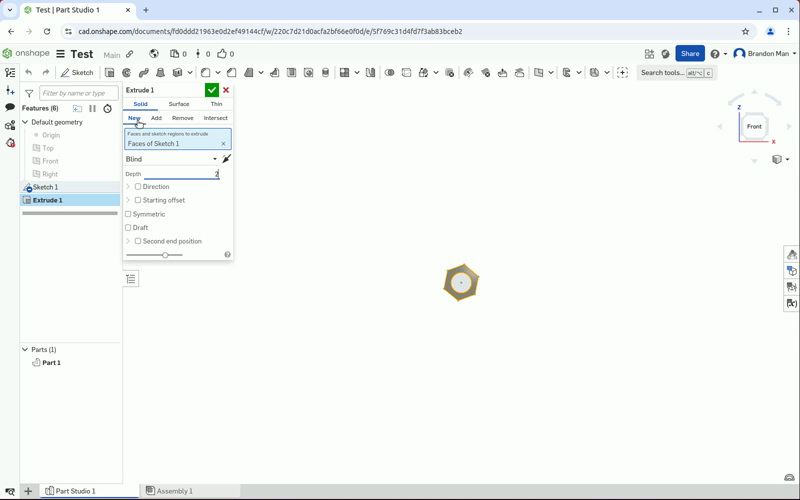
key(enter)
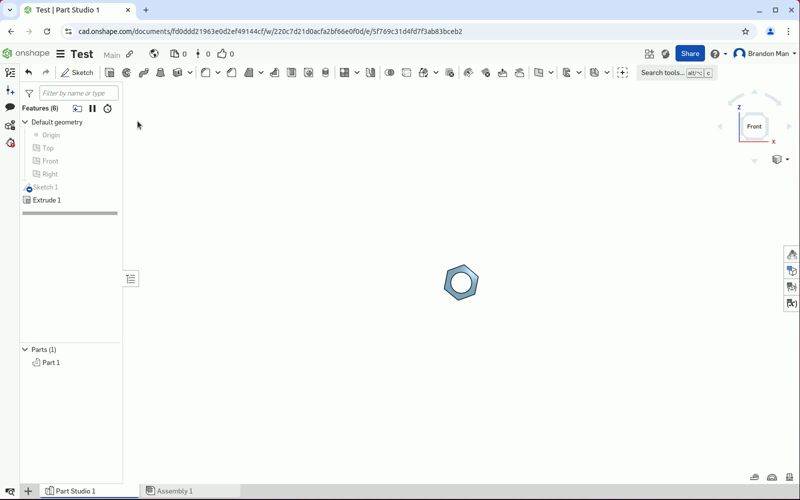
key(shift+h)
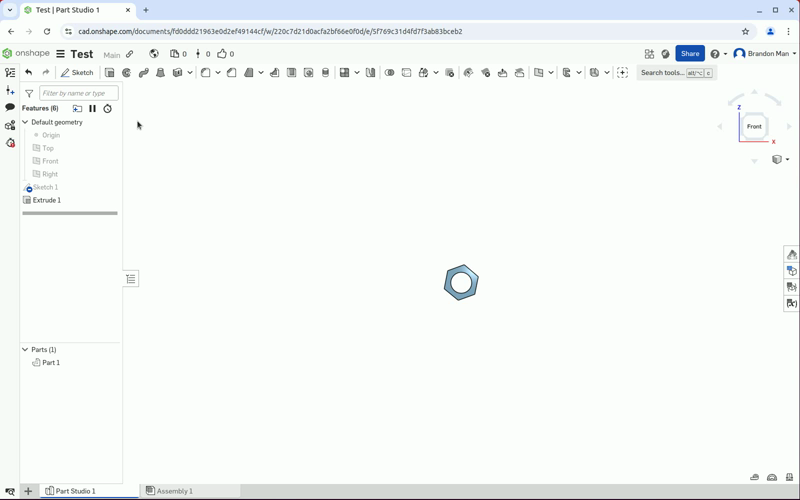
key(shift+h)
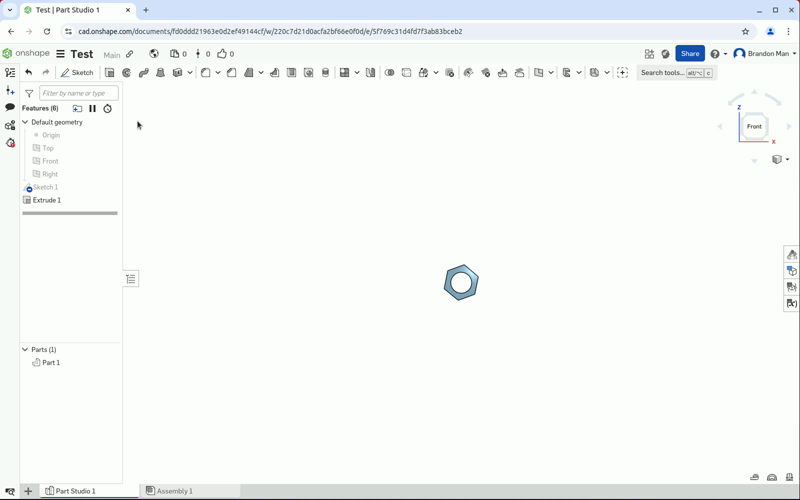
mouse_move(73, 189)
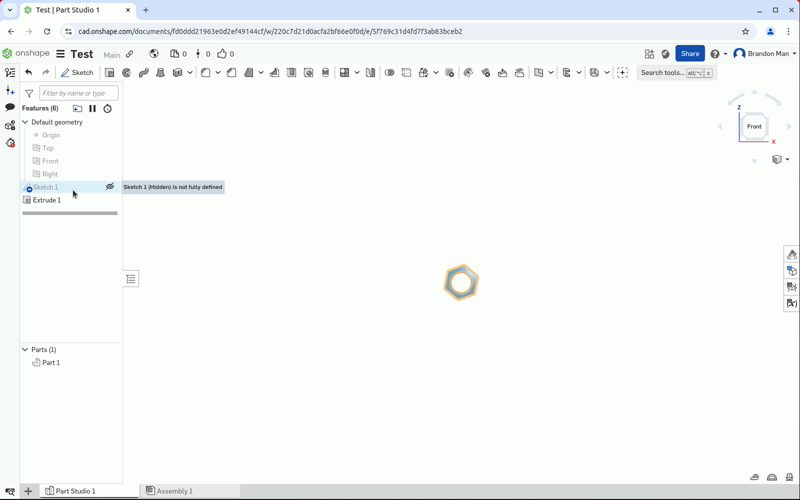
click(73, 189)
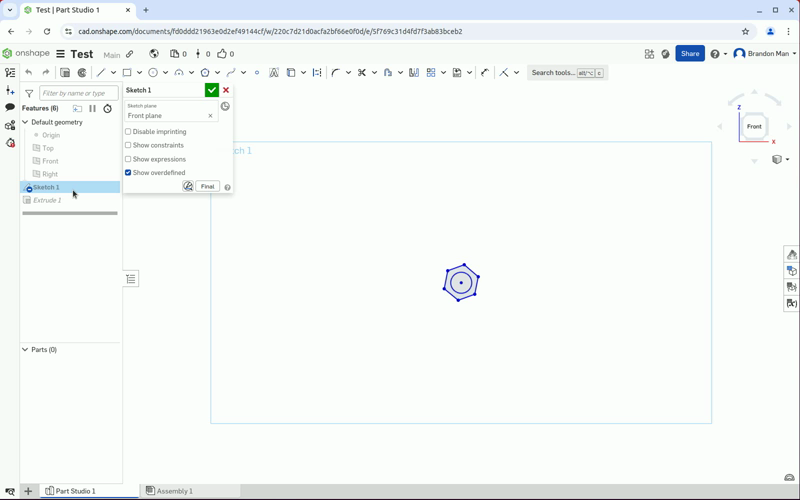
mouse_move(229, 92)
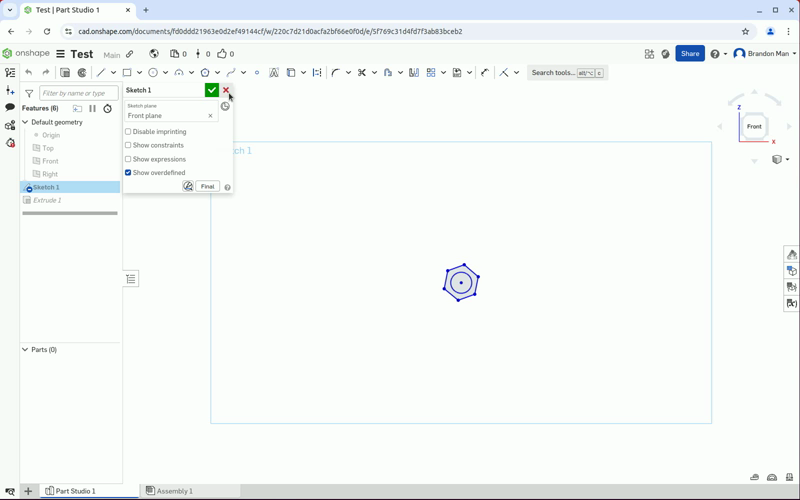
click(229, 92)
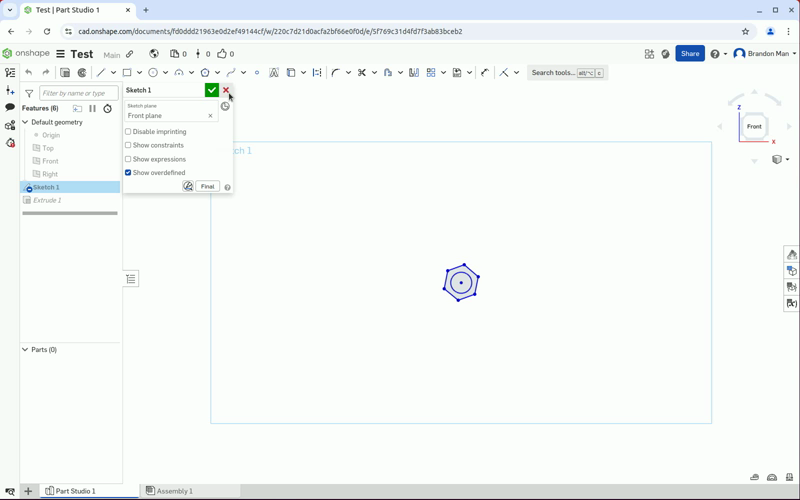
key(shift+s)
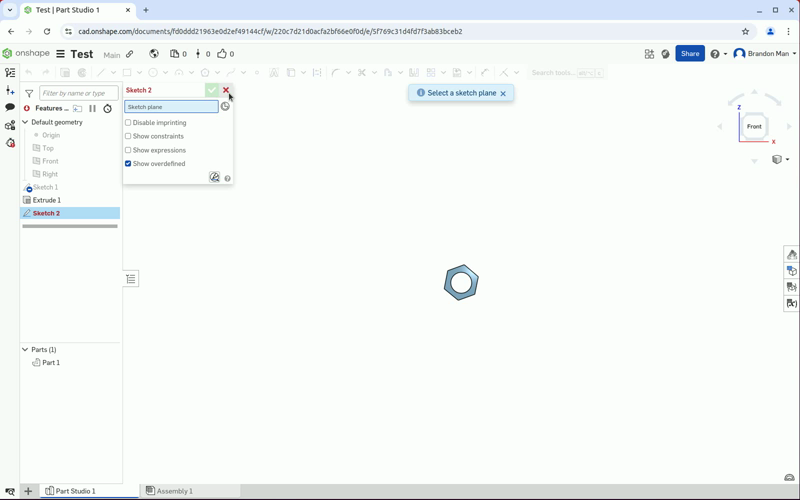
mouse_move(73, 163)
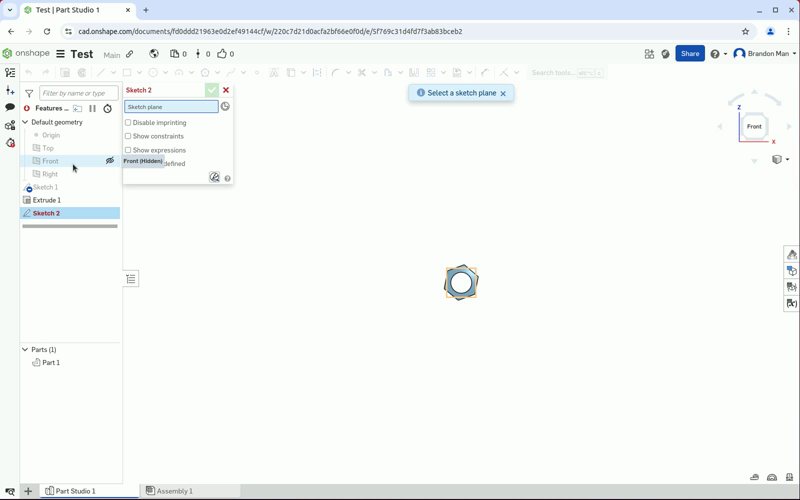
click(73, 163)
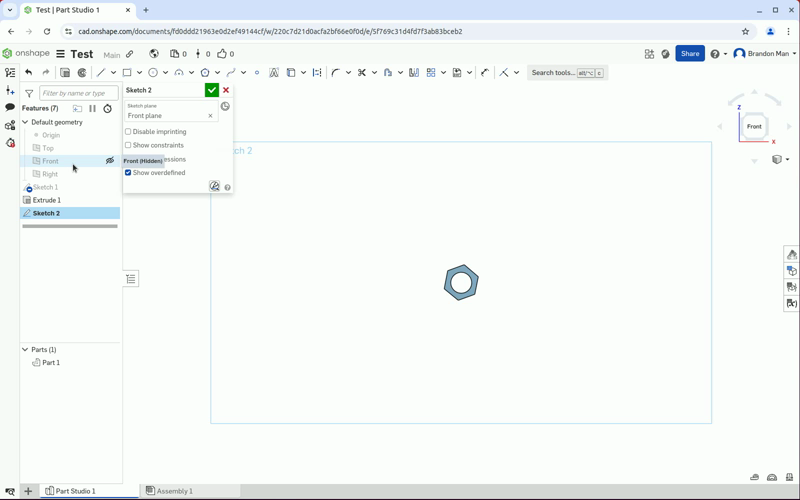
mouse_move(73, 352)
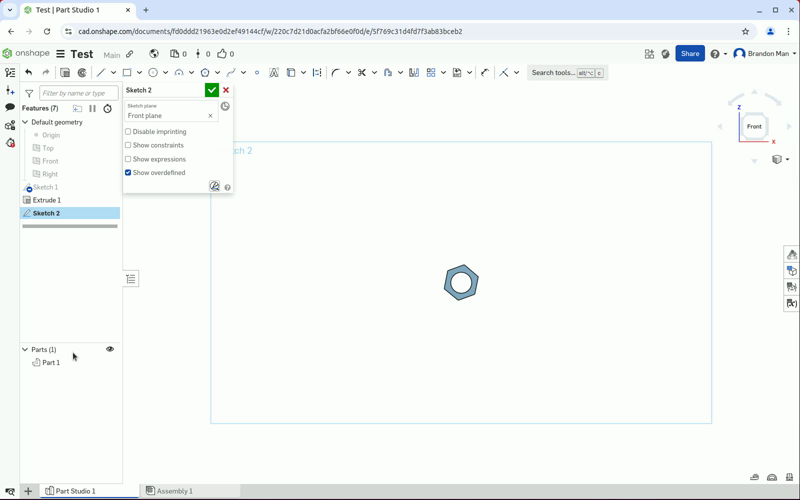
key(y)
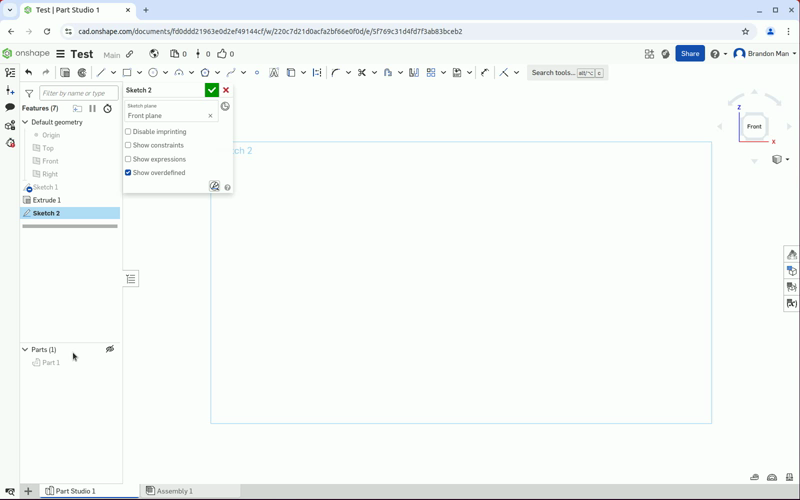
key(c)
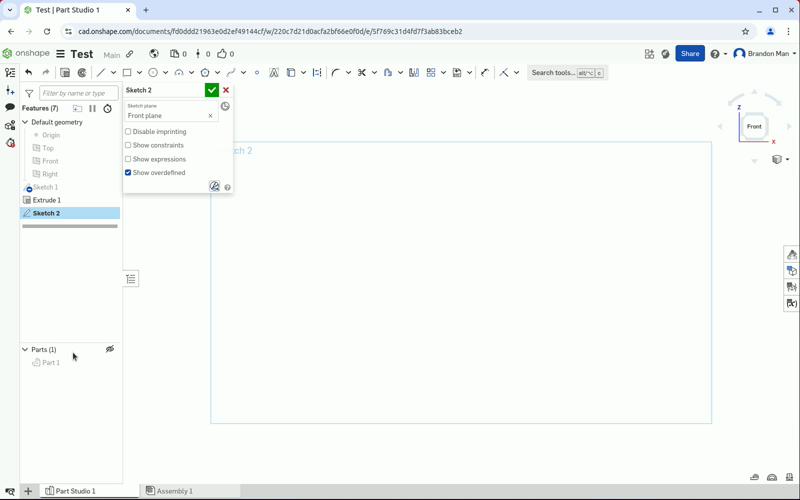
key_down(shift)
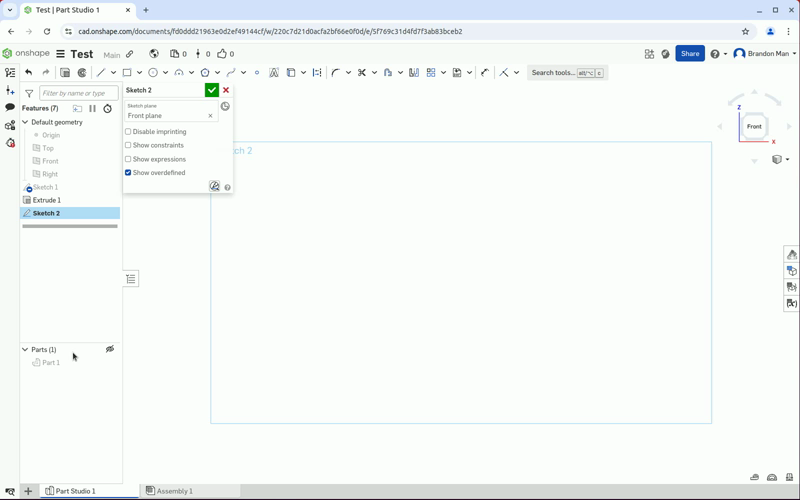
mouse_move(460, 282)
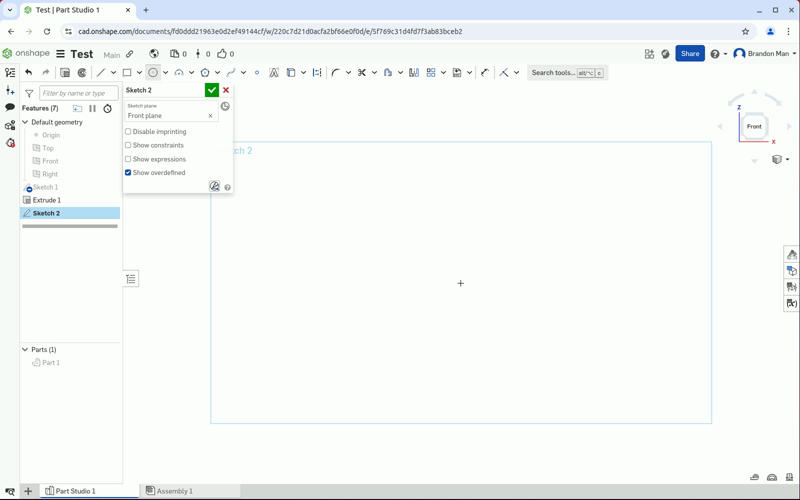
click(460, 282)
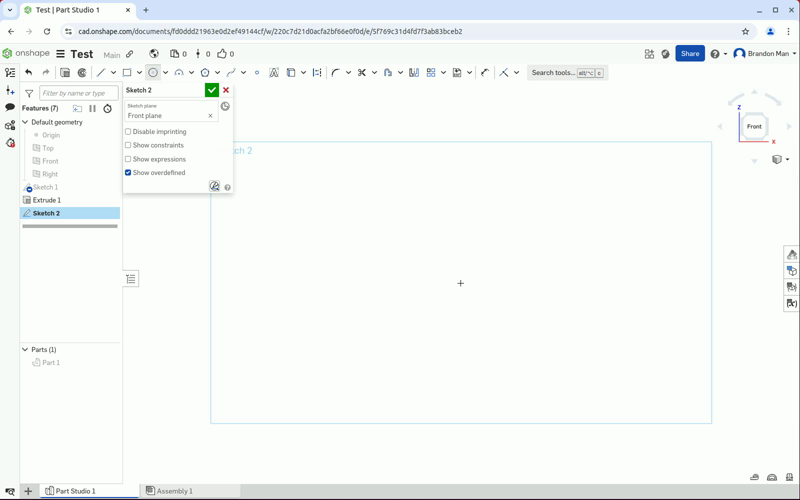
key_up(shift)
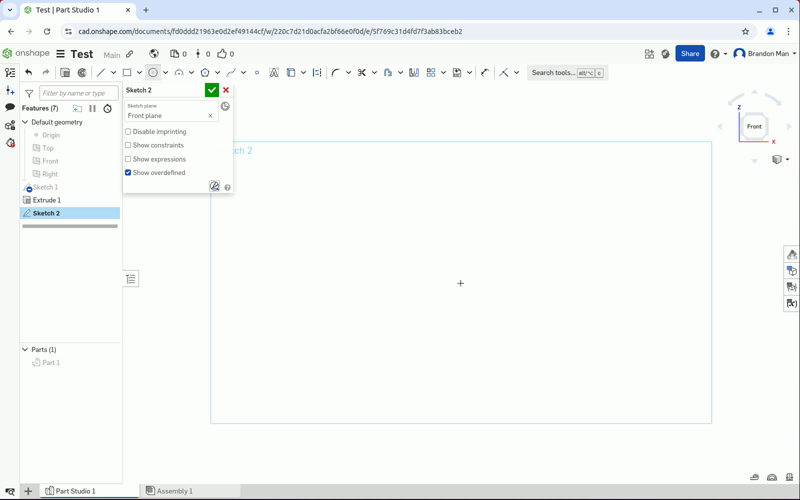
mouse_move(471, 282)
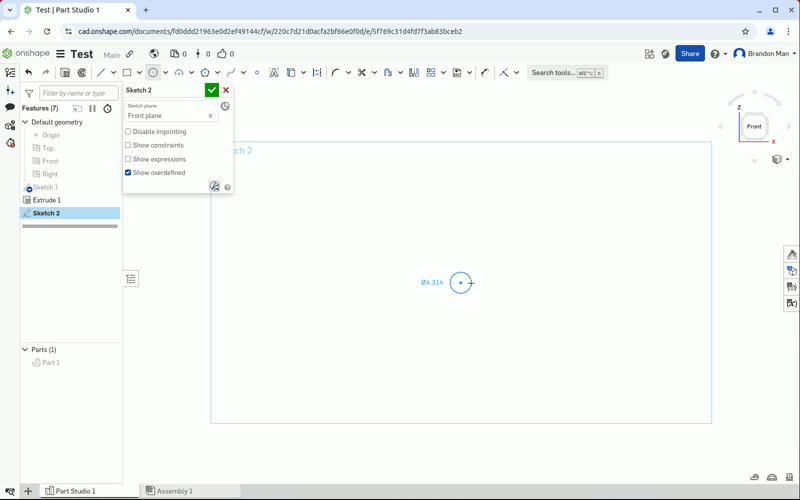
click(471, 282)
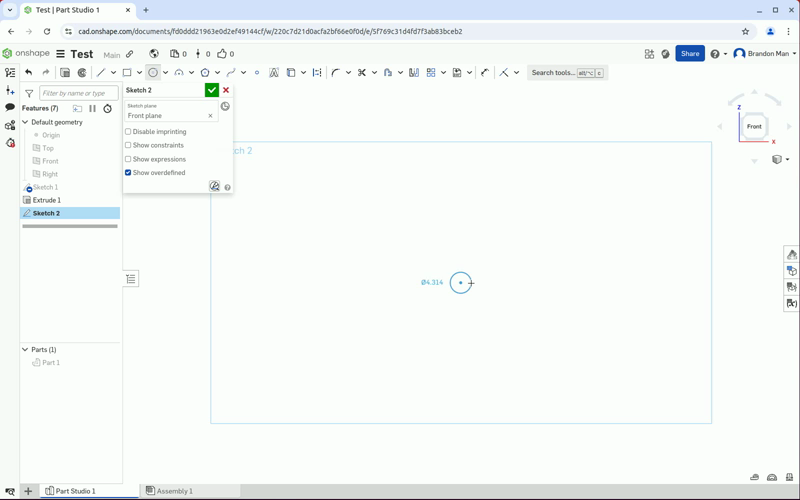
key(esc)
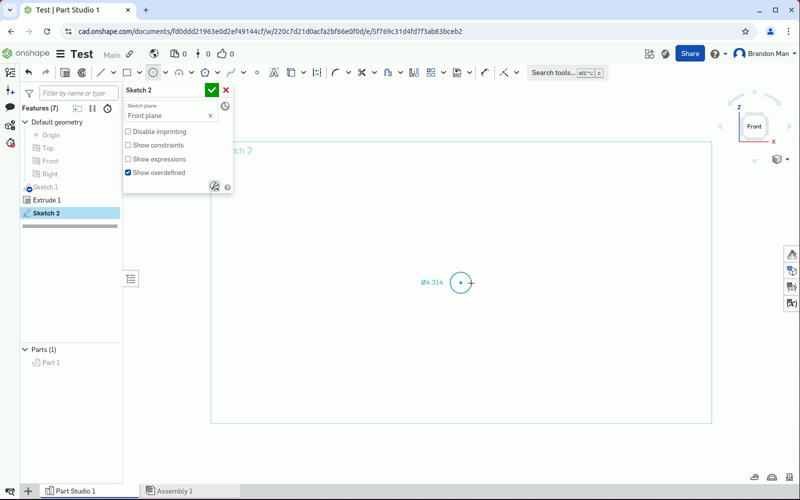
mouse_move(452, 279)
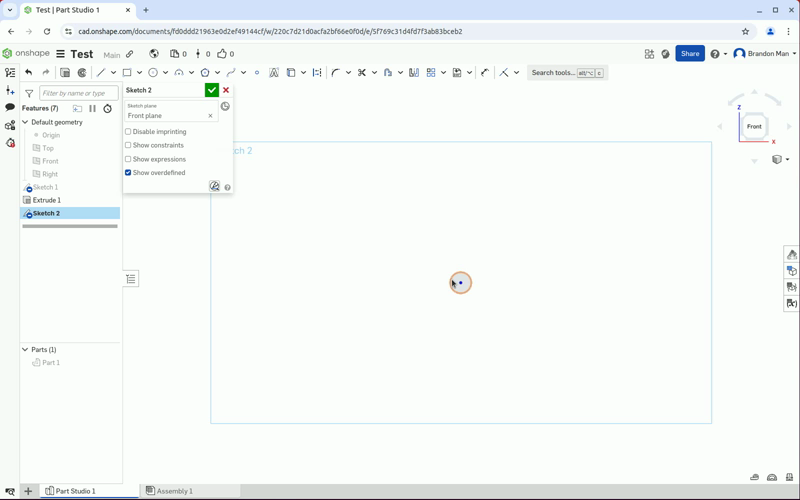
scroll(6)
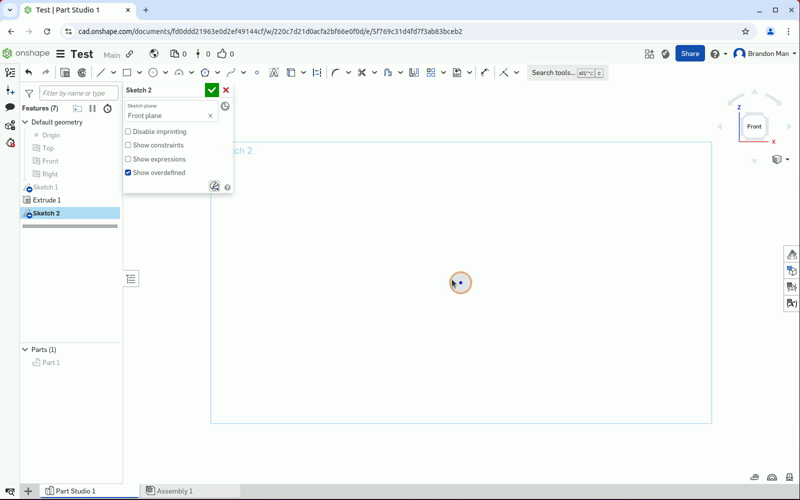
scroll(6)
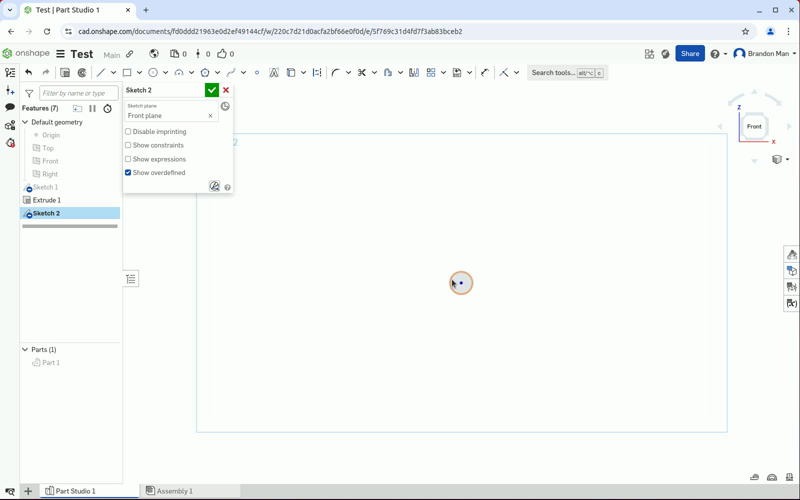
scroll(6)
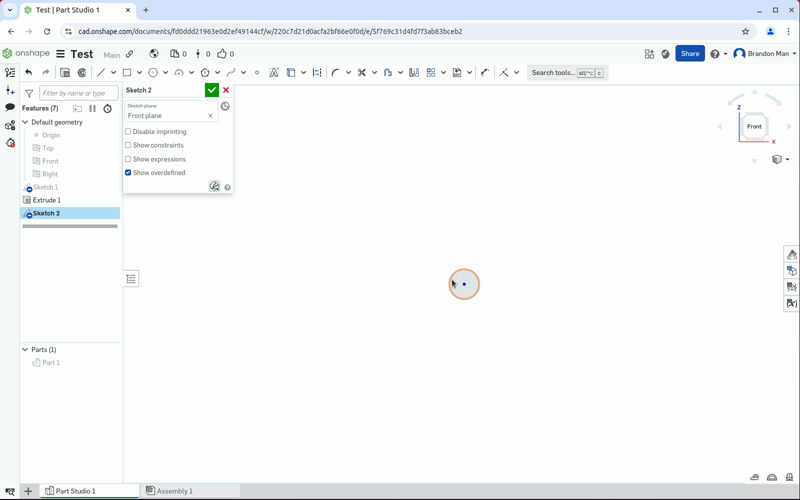
scroll(6)
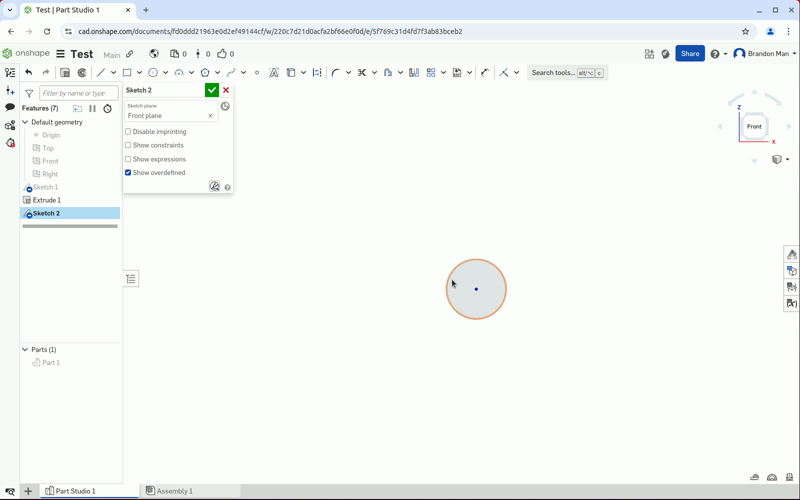
scroll(6)
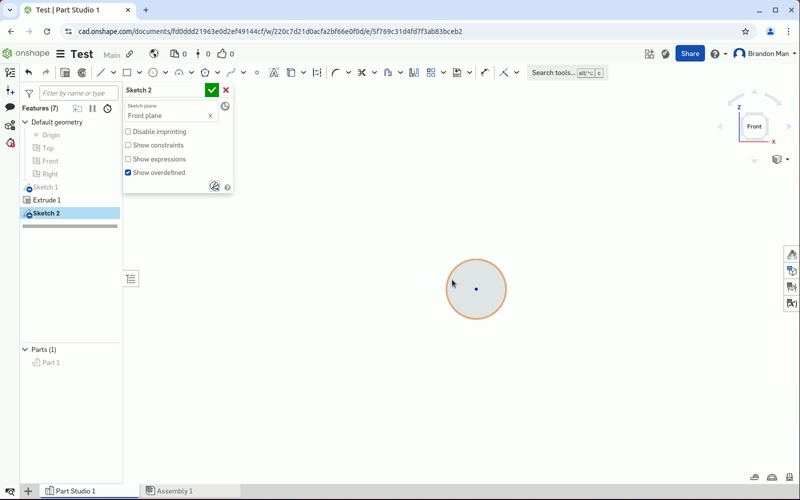
scroll(6)
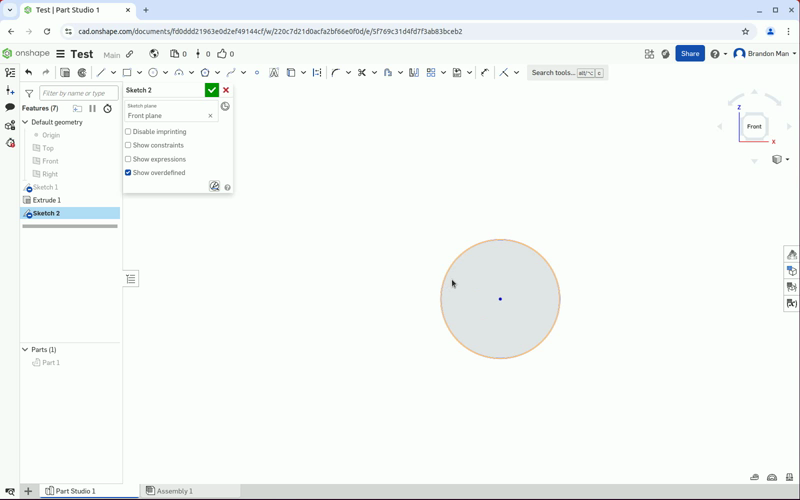
scroll(6)
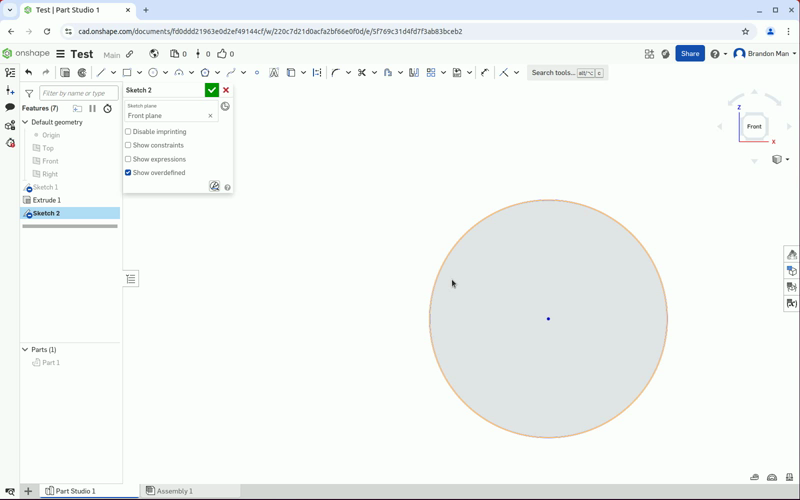
click(452, 279)
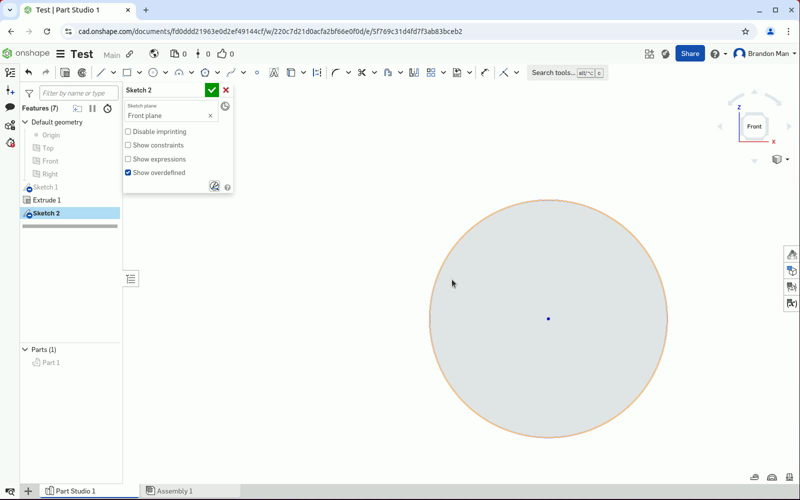
scroll(-6)
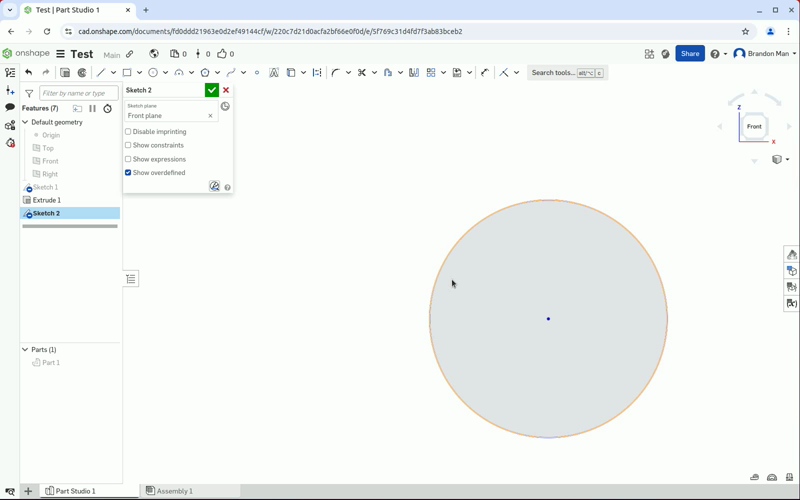
scroll(-6)
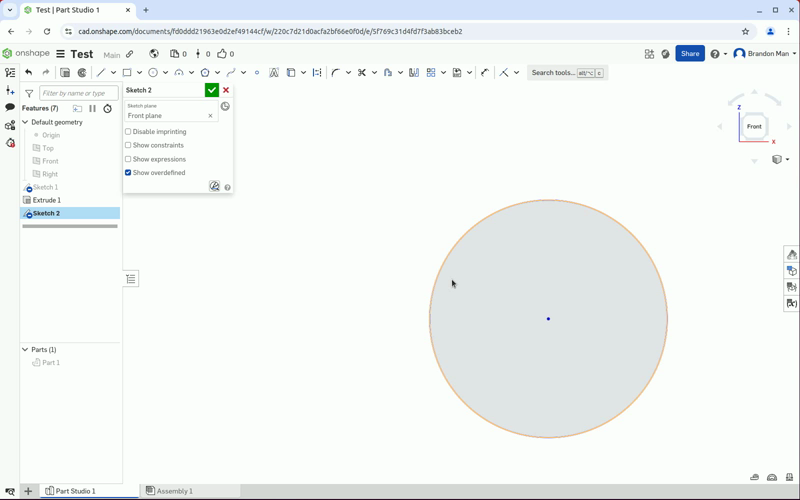
scroll(-6)
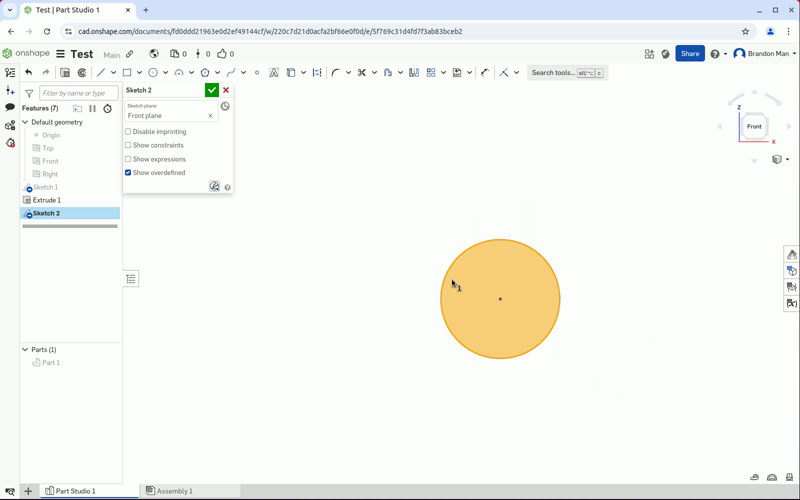
scroll(-6)
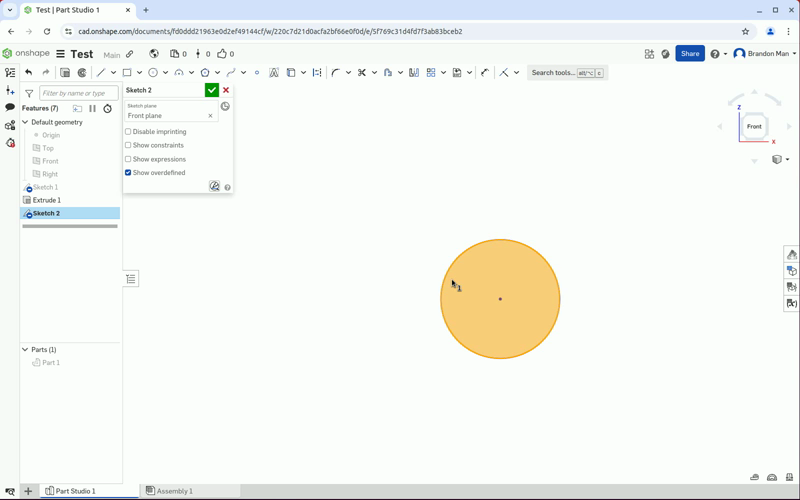
scroll(-6)
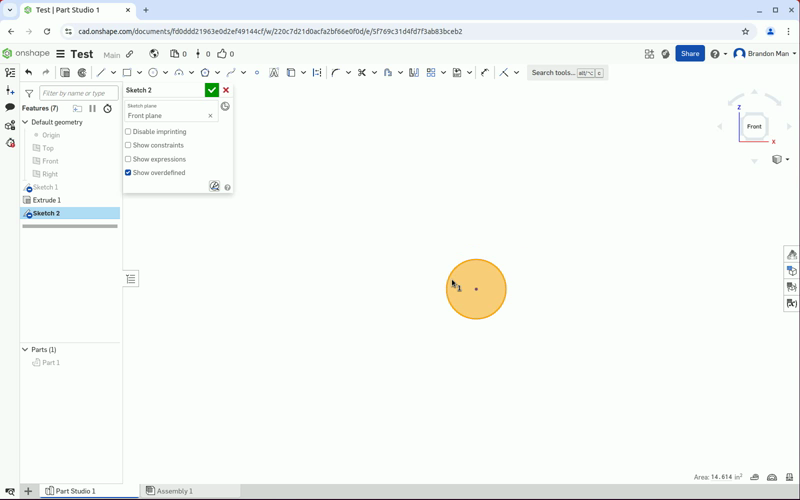
scroll(-6)
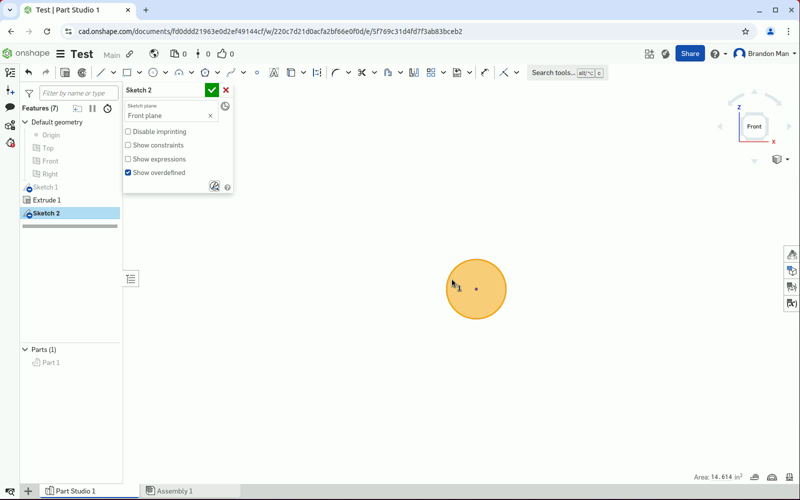
scroll(-6)
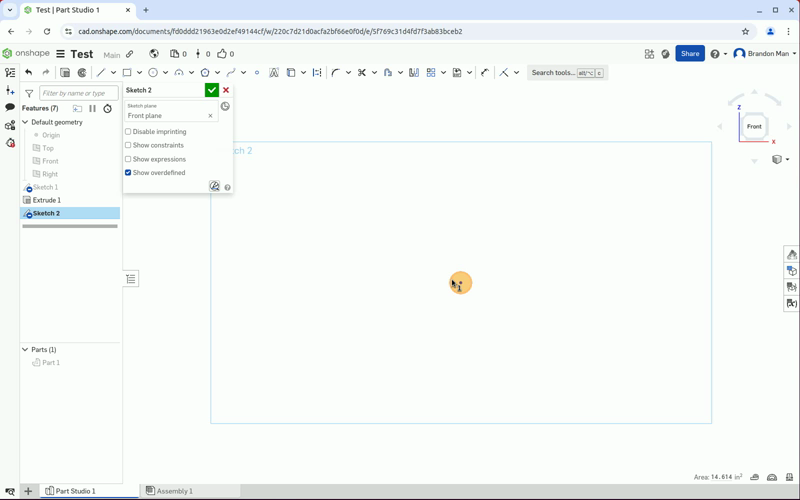
mouse_move(73, 352)
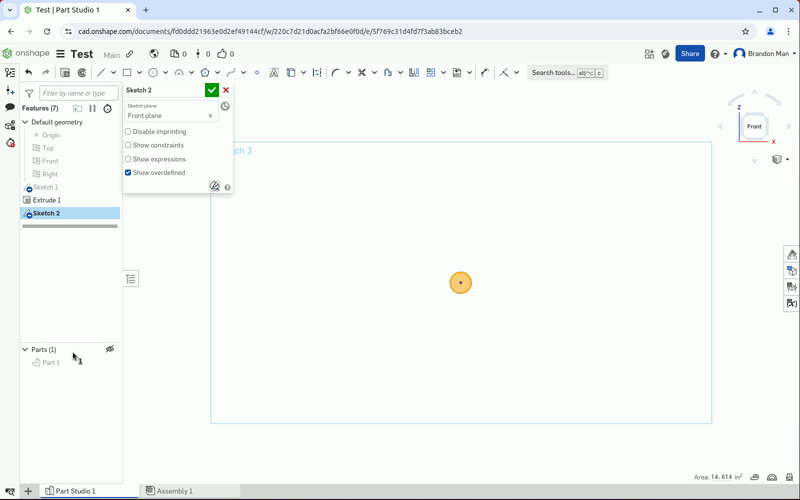
key(shift+y)
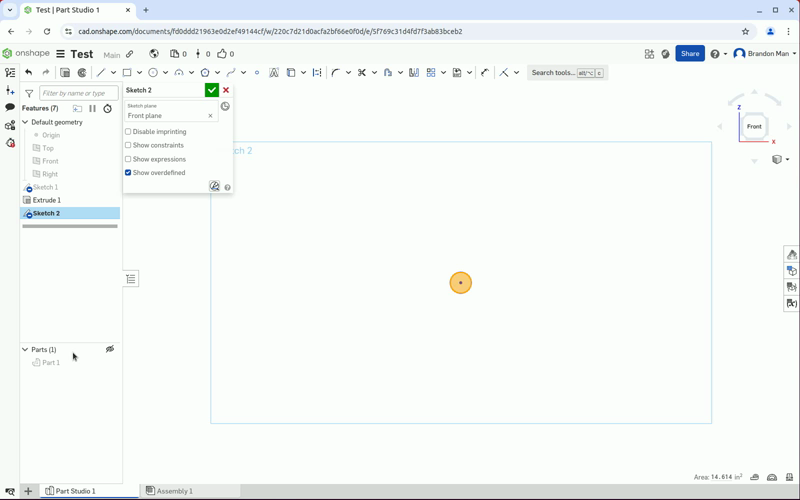
key(shift+e)
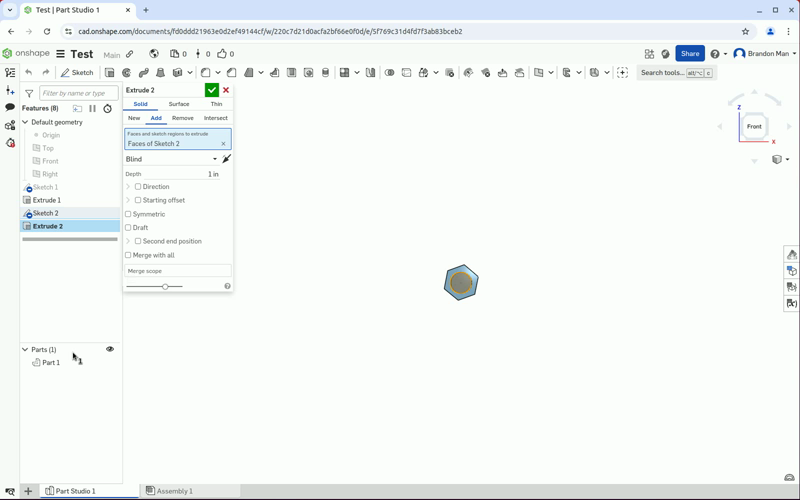
mouse_move(143, 106)
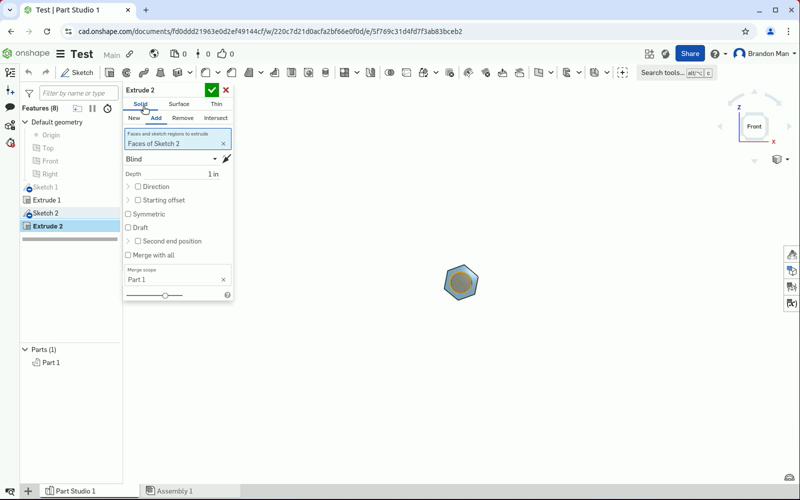
click(143, 106)
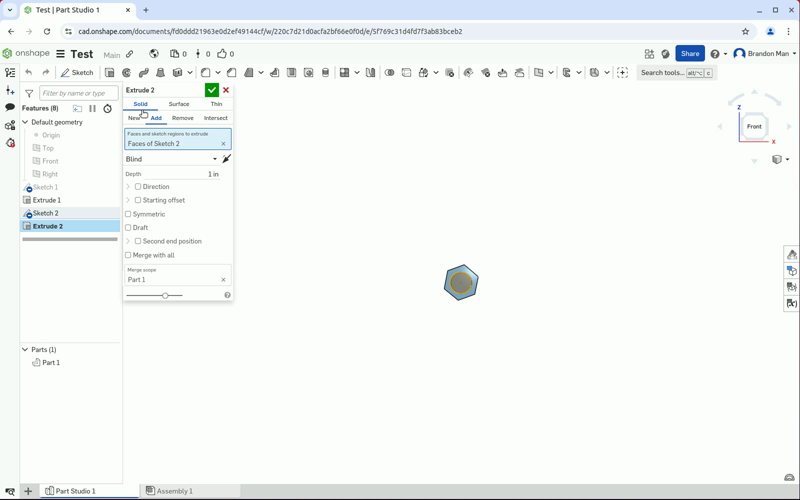
mouse_move(137, 120)
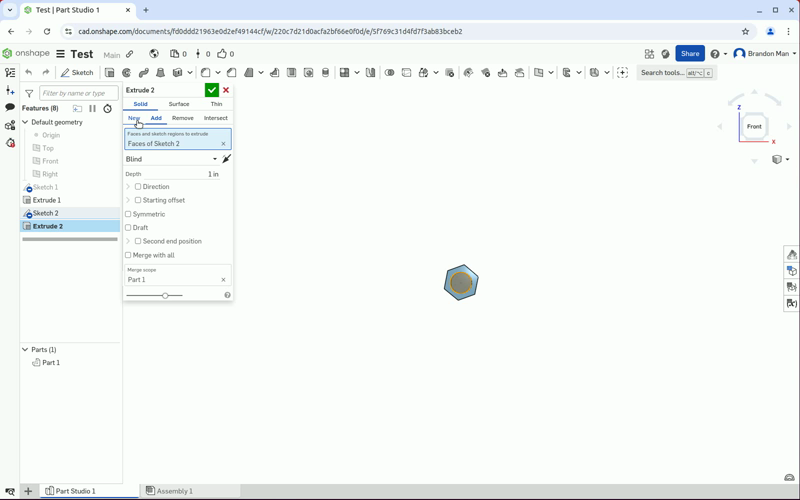
click(137, 120)
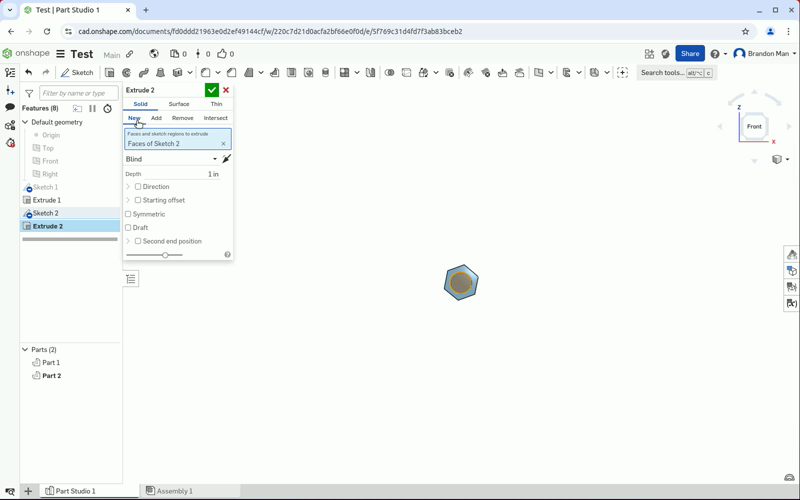
key(tab, 4)
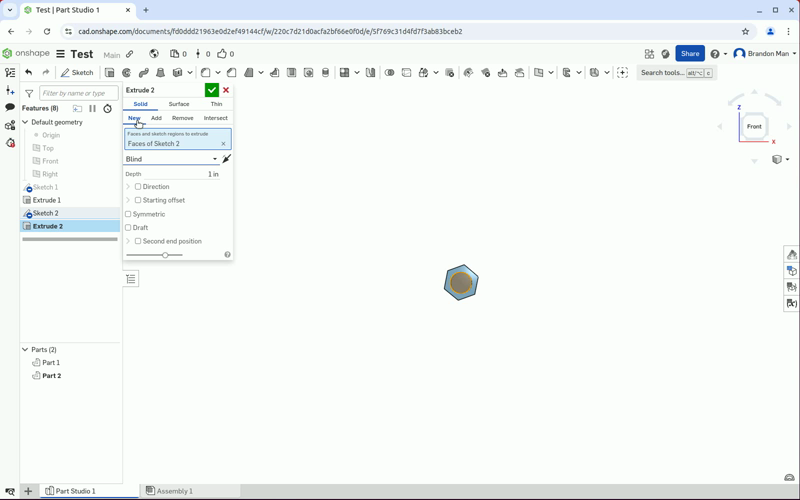
text(23.108)
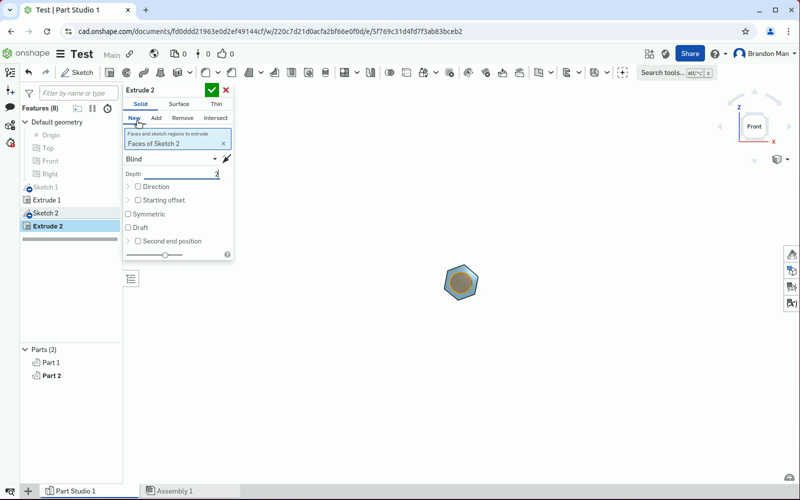
key(enter)
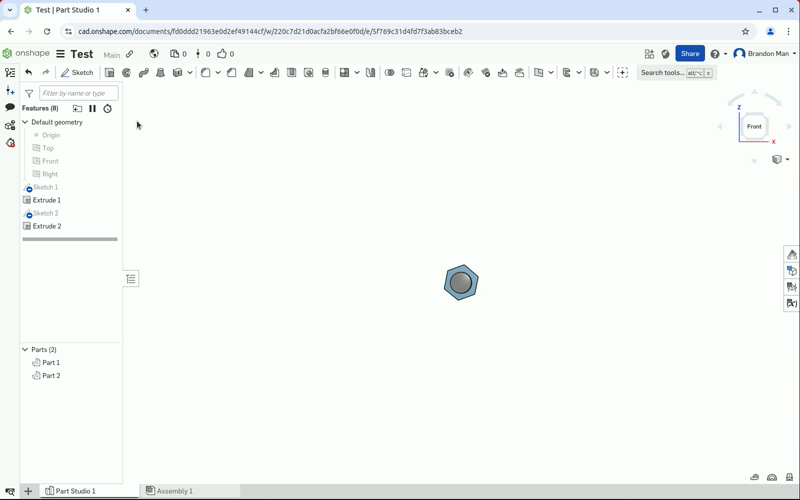
key(shift+h)
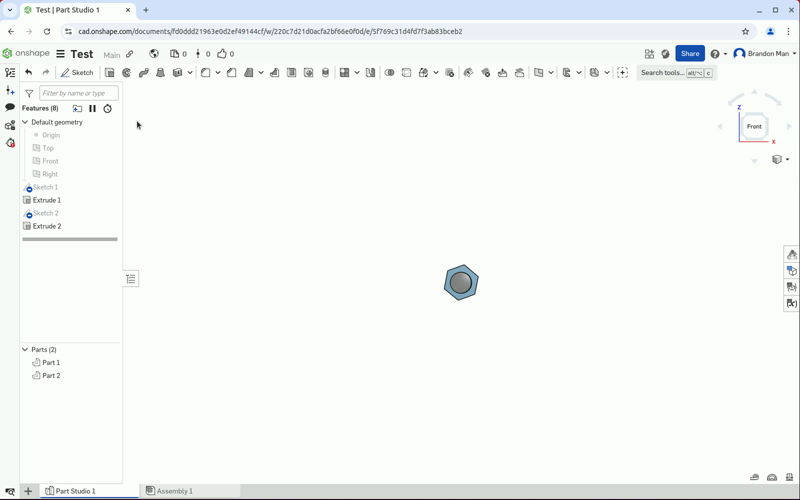
key(shift+h)
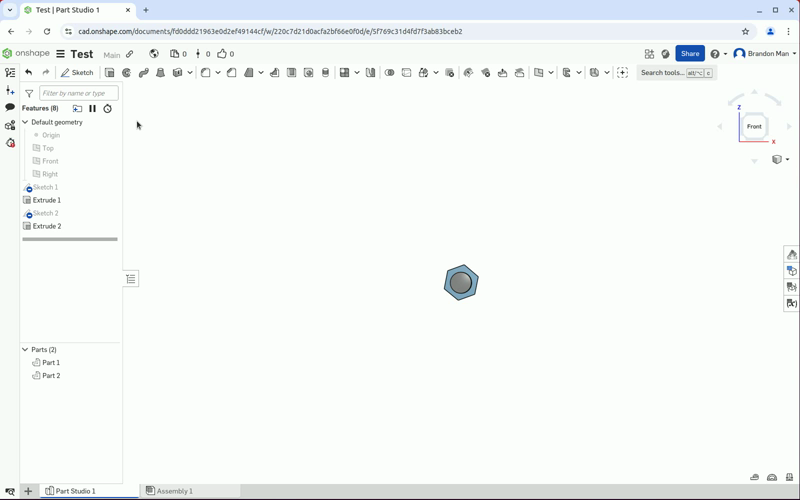
key(shift+7)
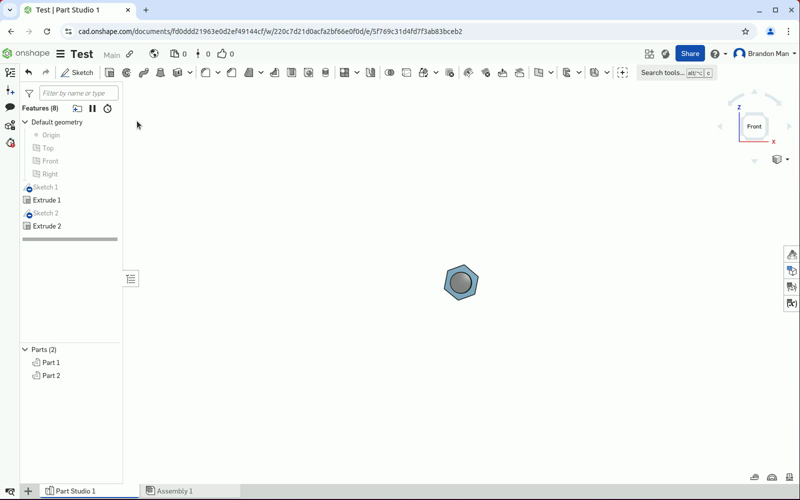
key(left, 2)
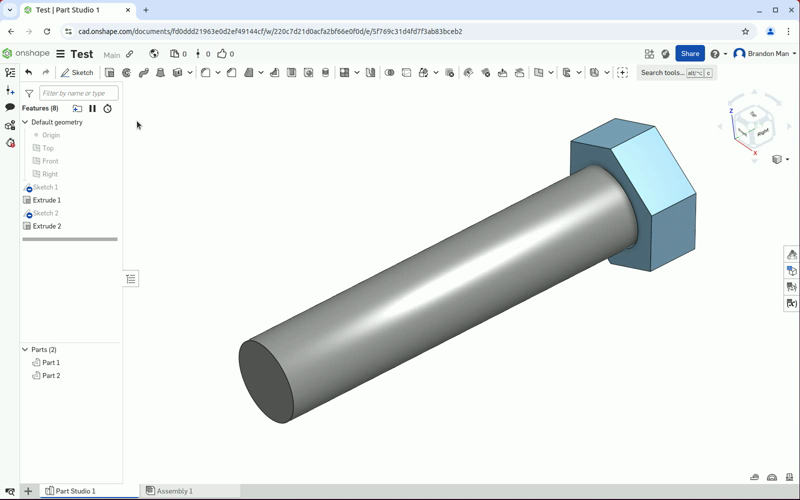
key(down, 2)
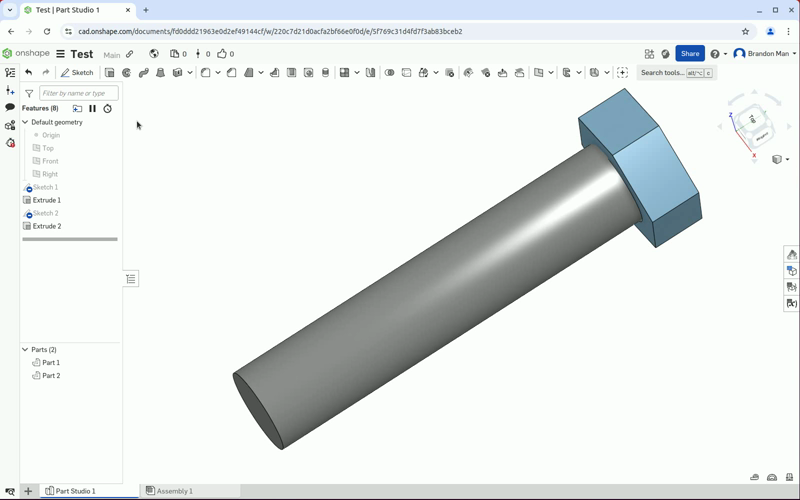
key(up, 2)
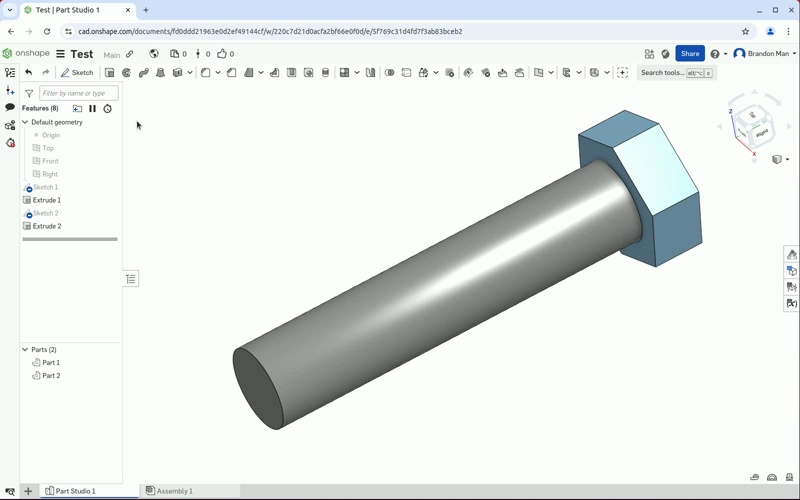
key(right, 2)
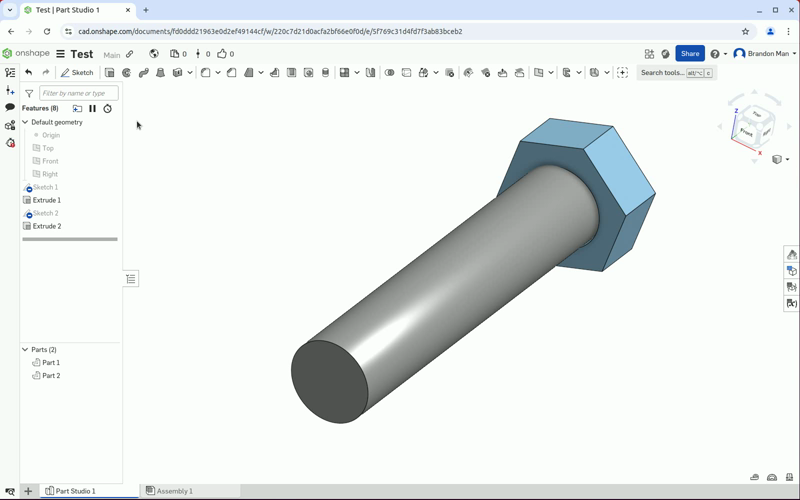
mouse_move(73, 189)
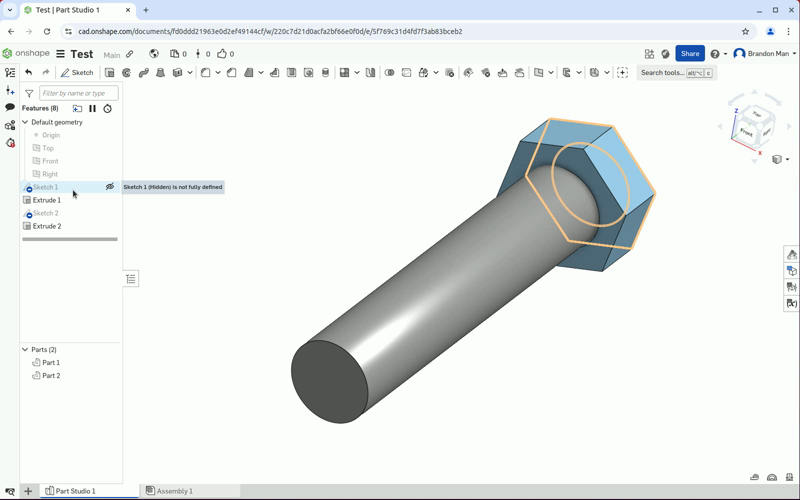
click(73, 189)